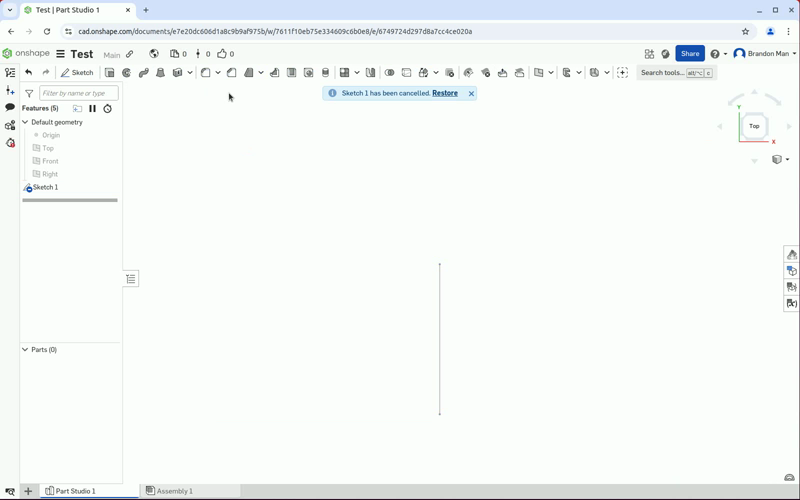
key(shift+h)
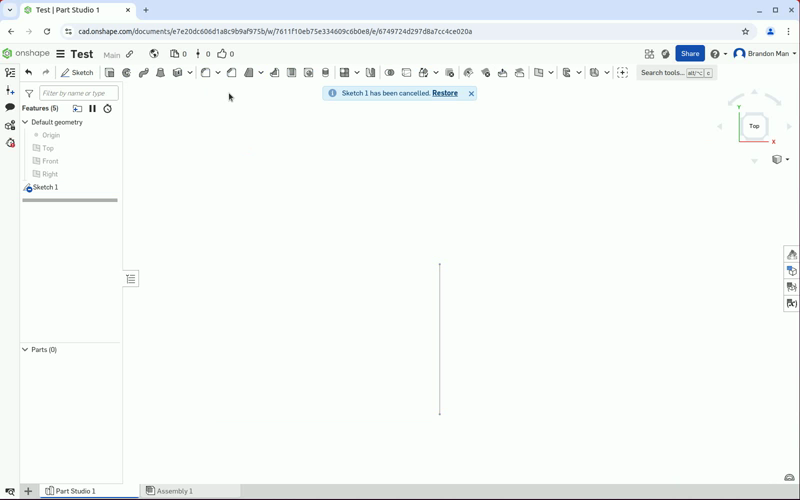
key(shift+s)
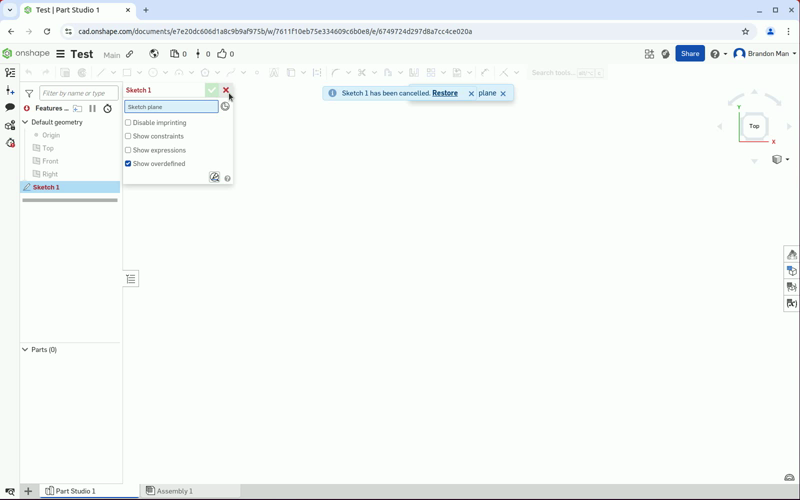
mouse_move(73, 150)
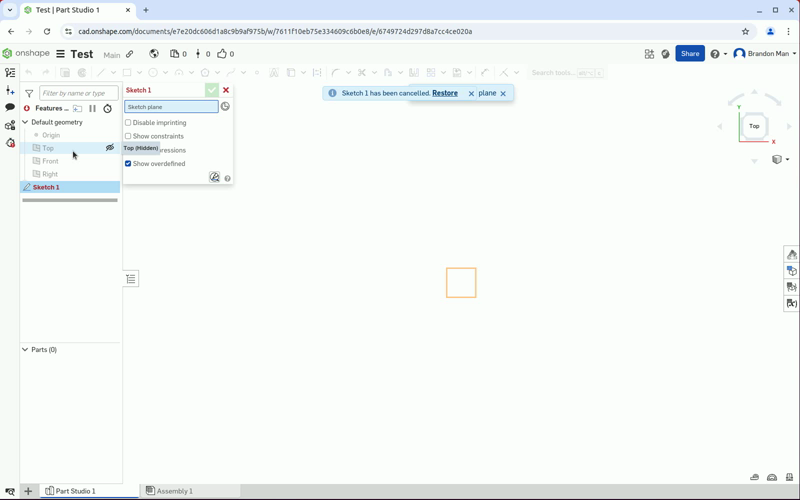
click(73, 150)
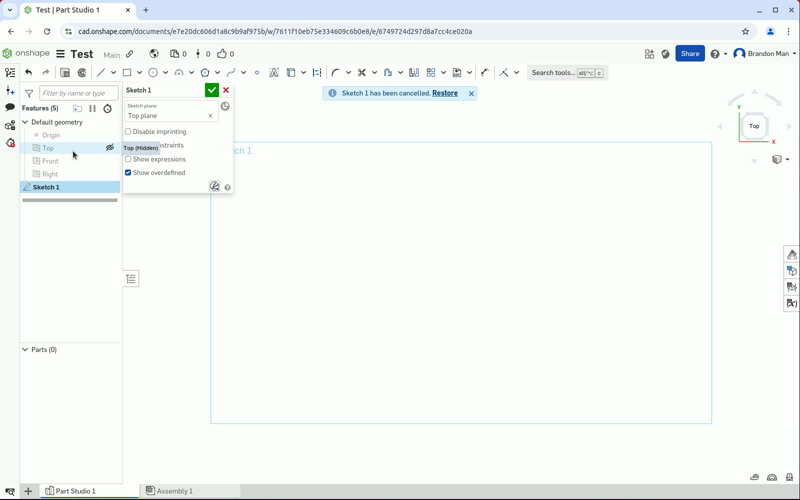
mouse_move(73, 352)
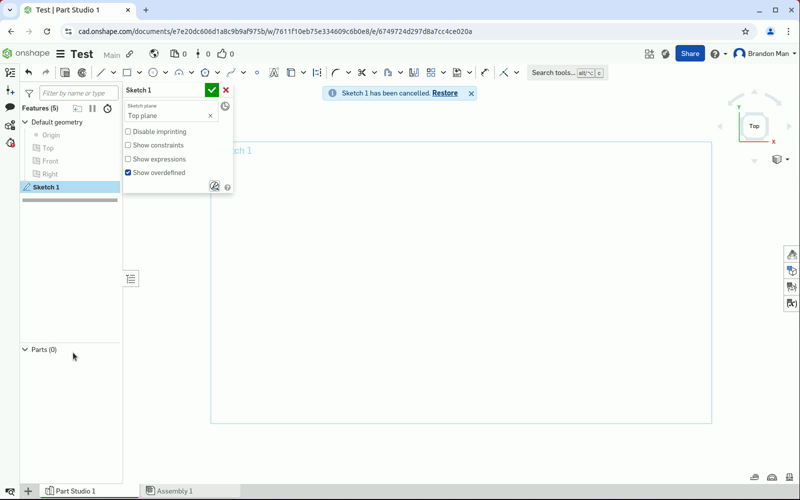
key(y)
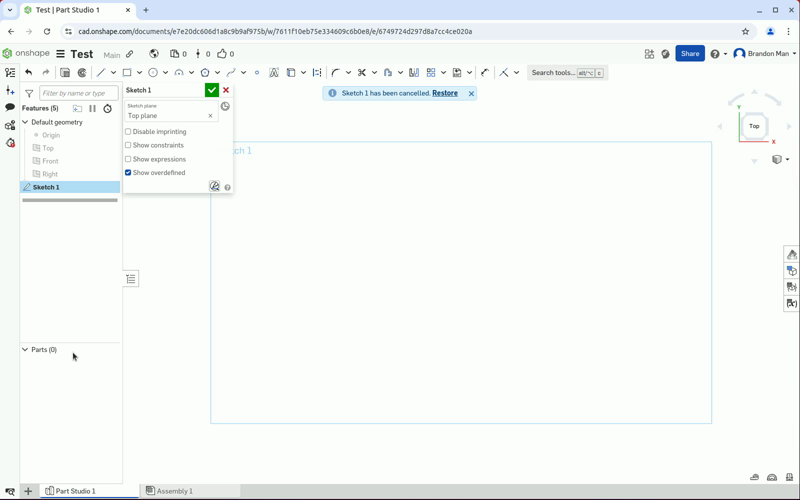
key(l)
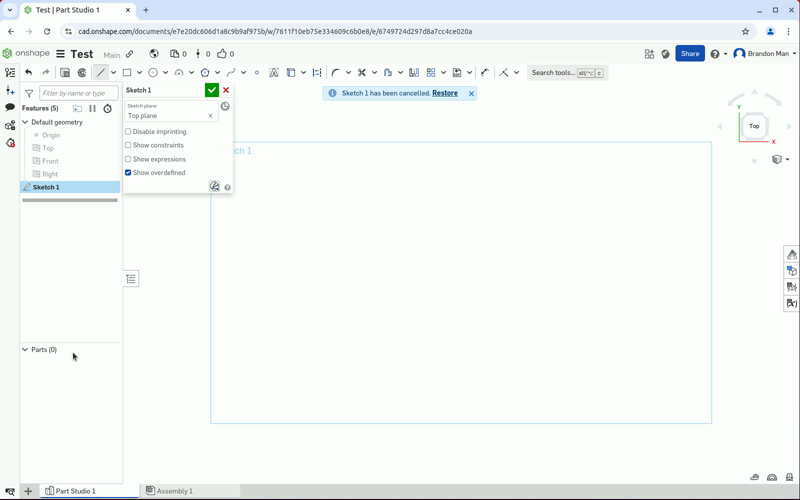
key_down(shift)
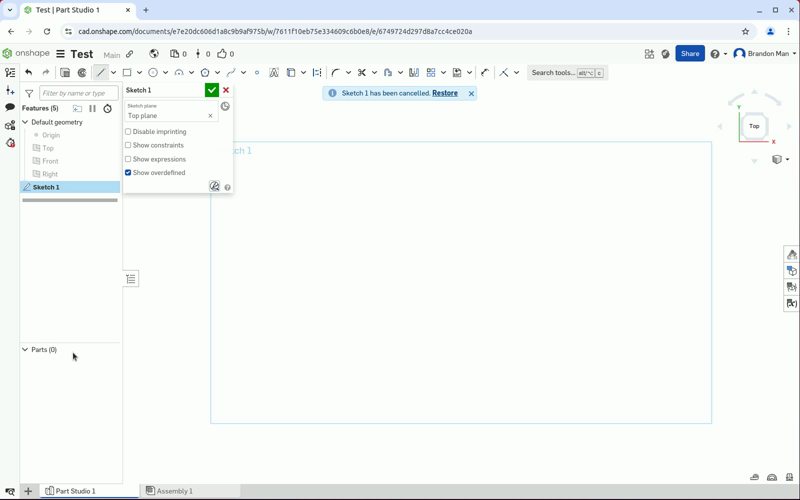
mouse_move(460, 282)
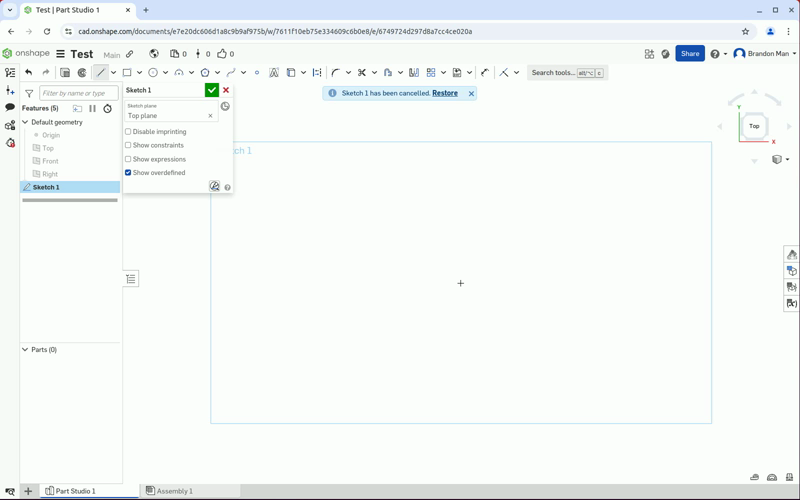
click(460, 282)
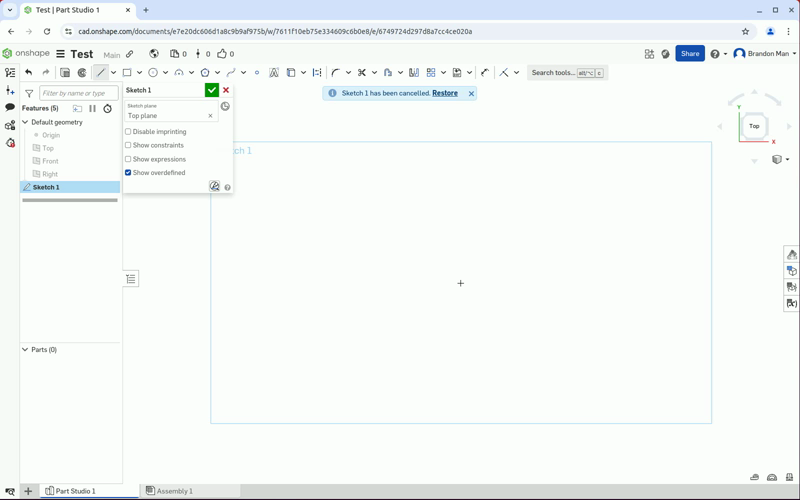
key_up(shift)
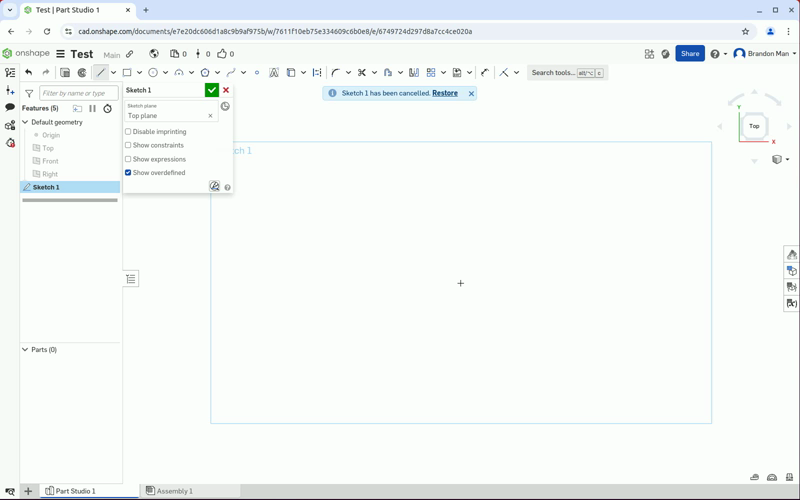
key_down(shift)
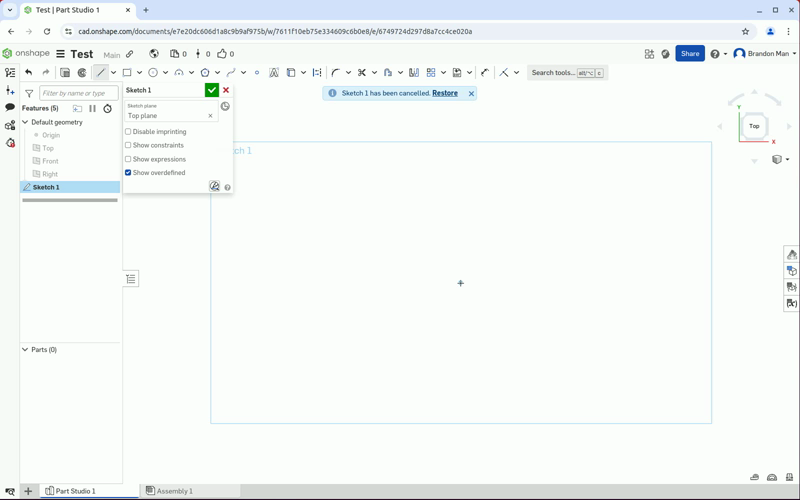
mouse_move(554, 282)
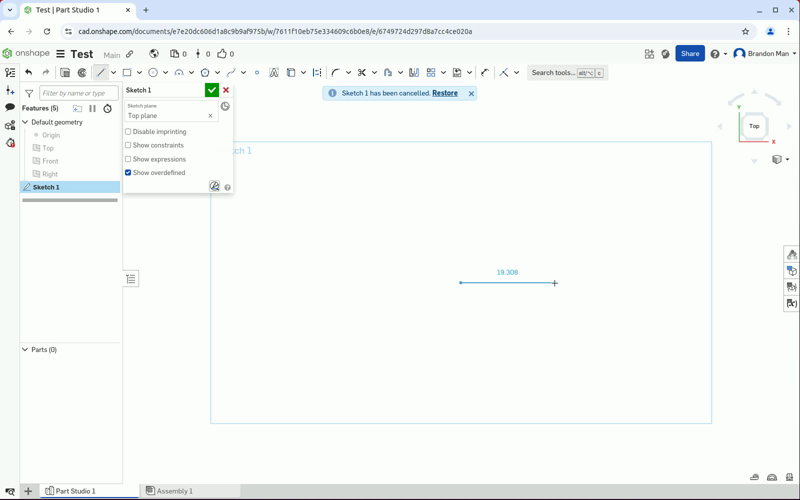
click(554, 282)
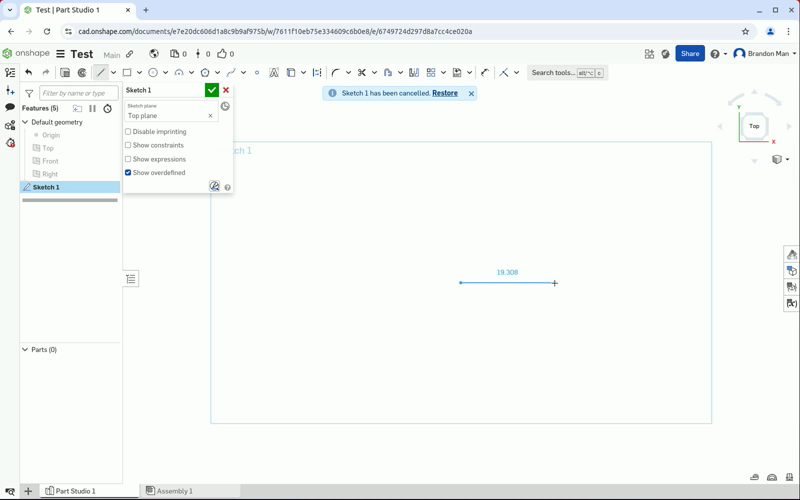
key_up(shift)
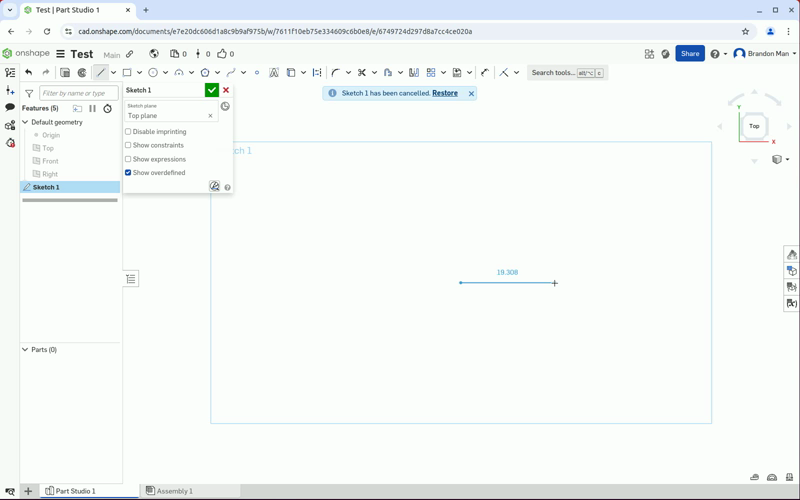
key_down(shift)
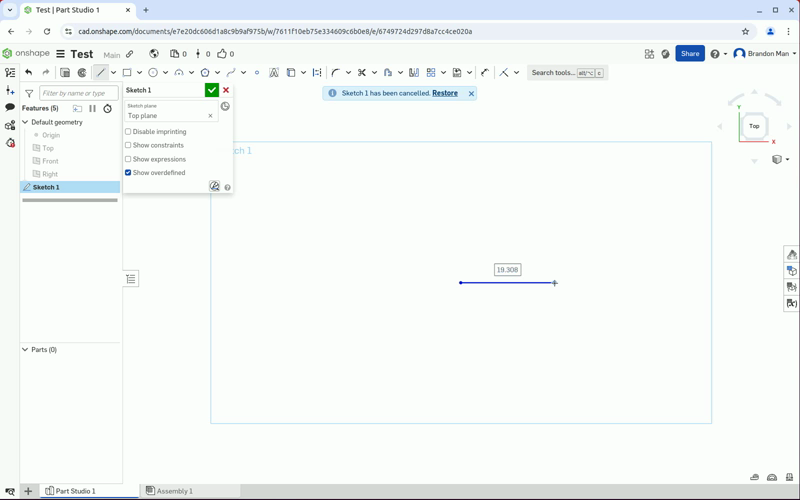
mouse_move(584, 282)
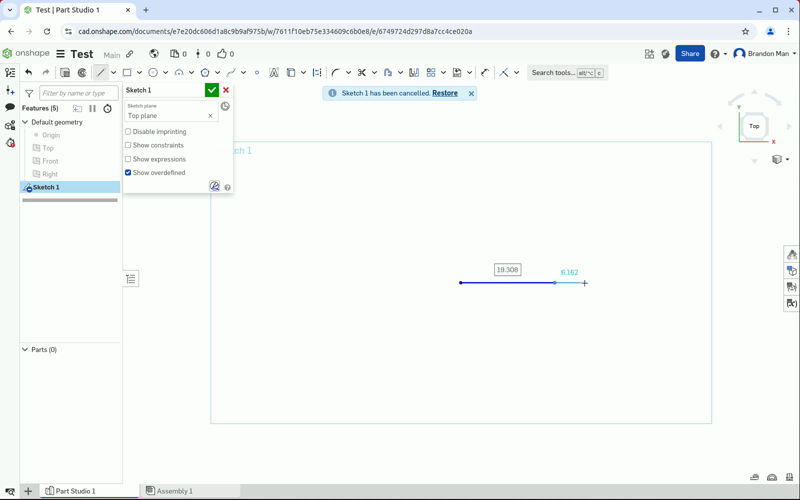
mouse_move(554, 241)
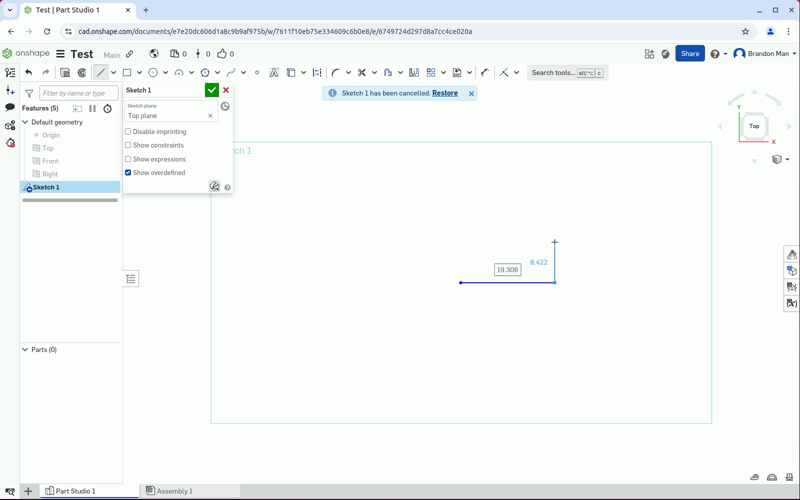
click(554, 241)
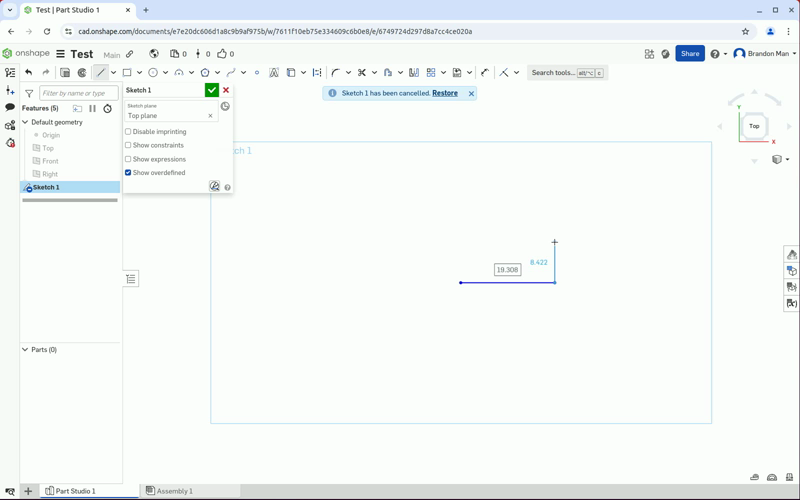
key_up(shift)
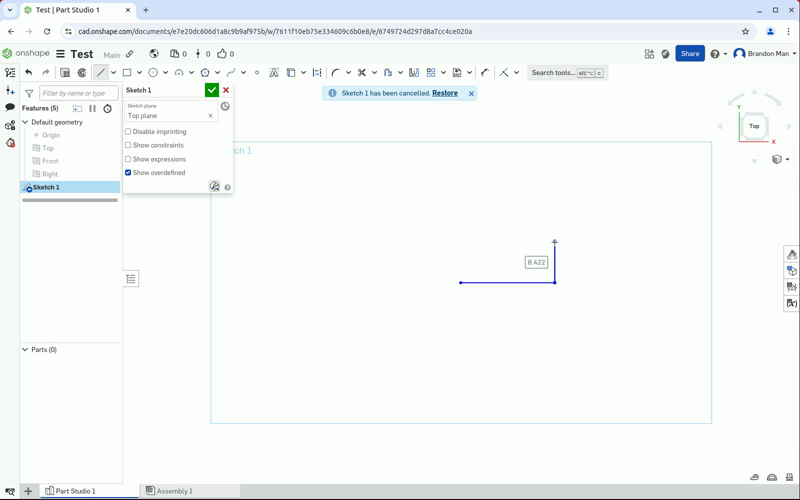
key_down(shift)
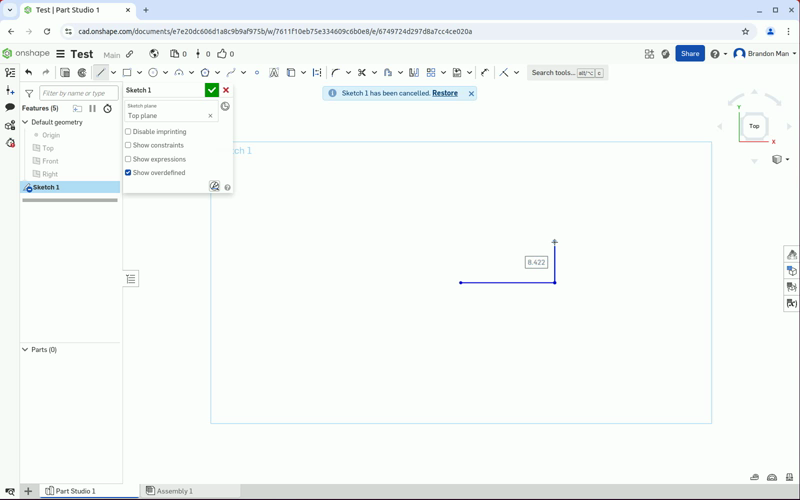
mouse_move(460, 241)
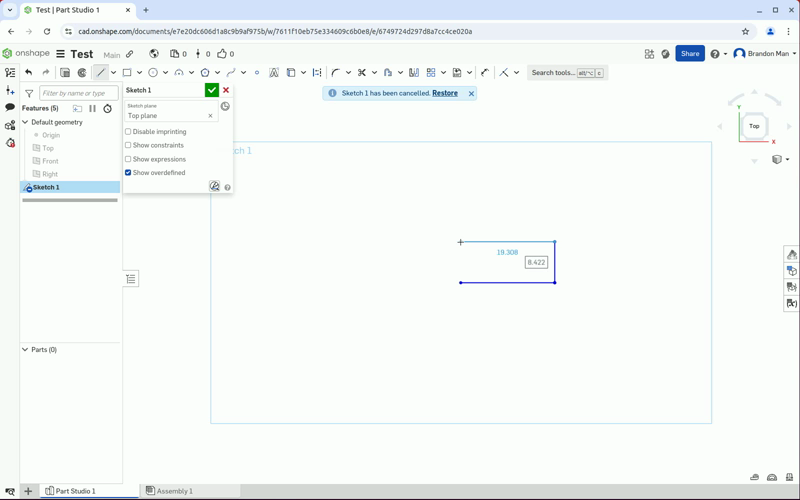
click(460, 241)
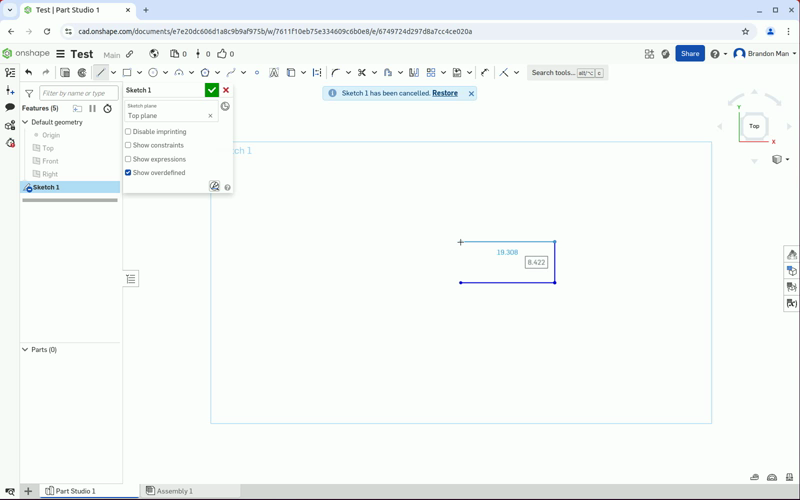
key_up(shift)
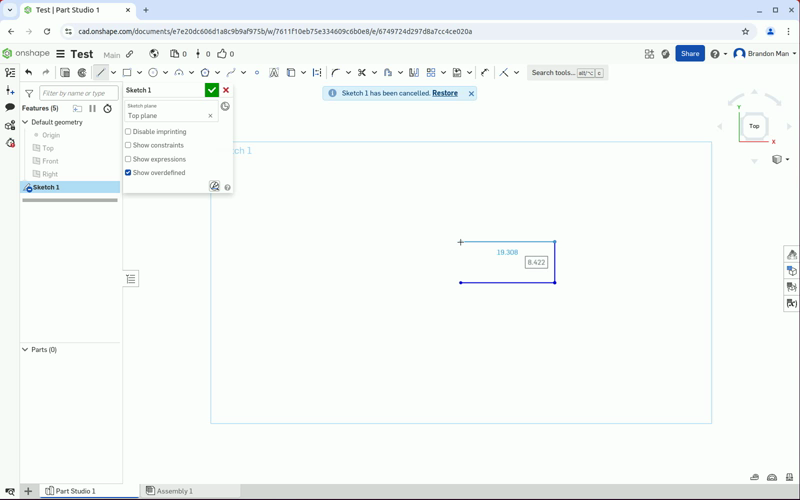
mouse_move(490, 241)
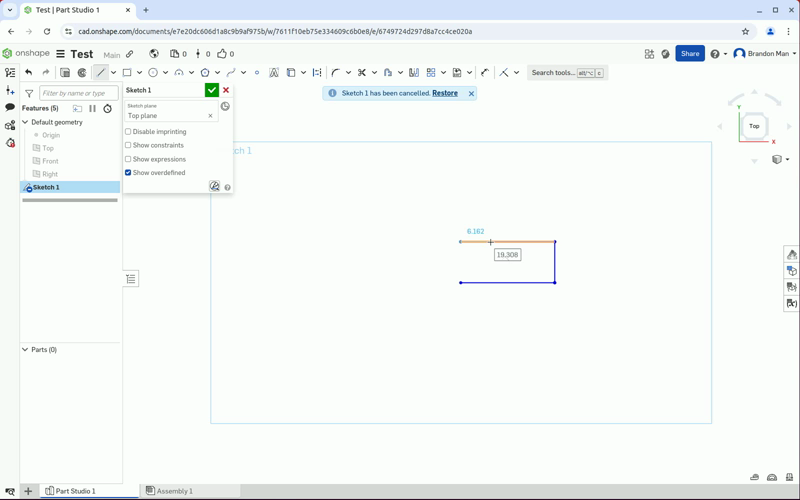
key_down(shift)
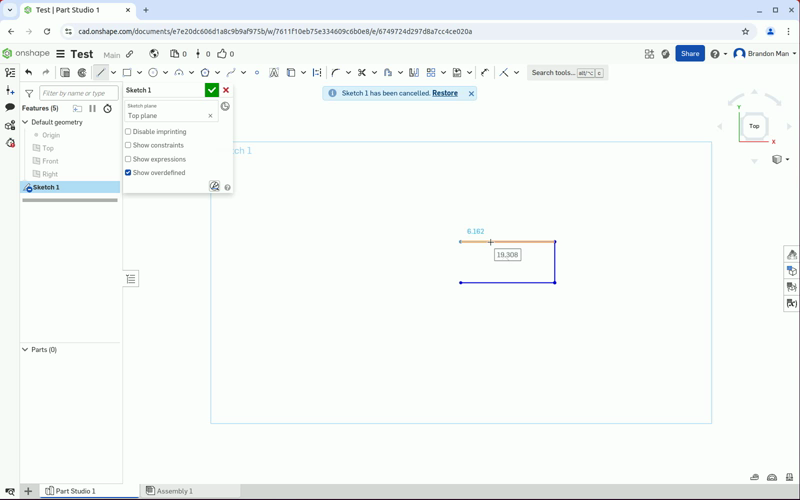
mouse_move(460, 282)
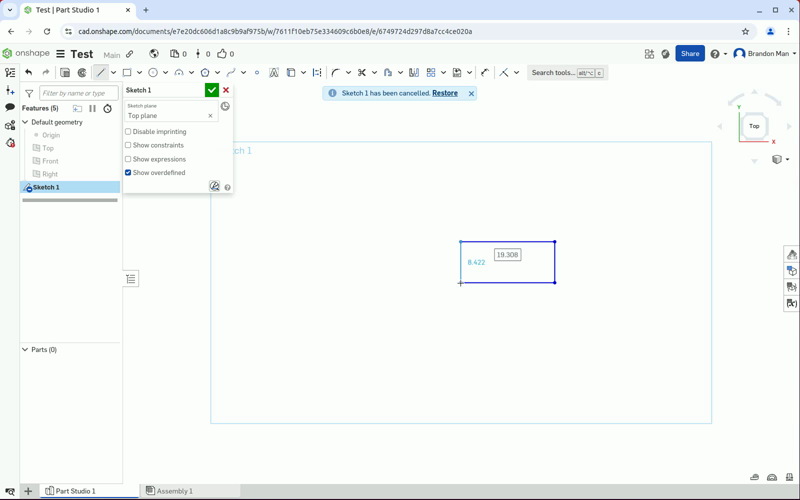
key_up(shift)
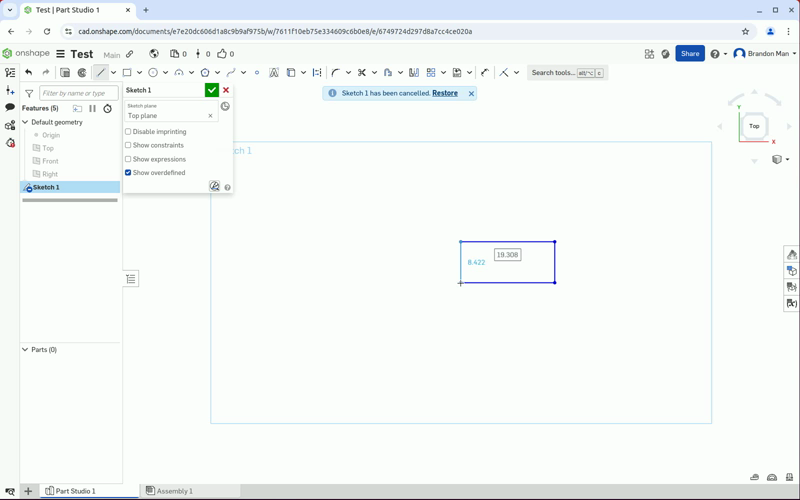
click(460, 282)
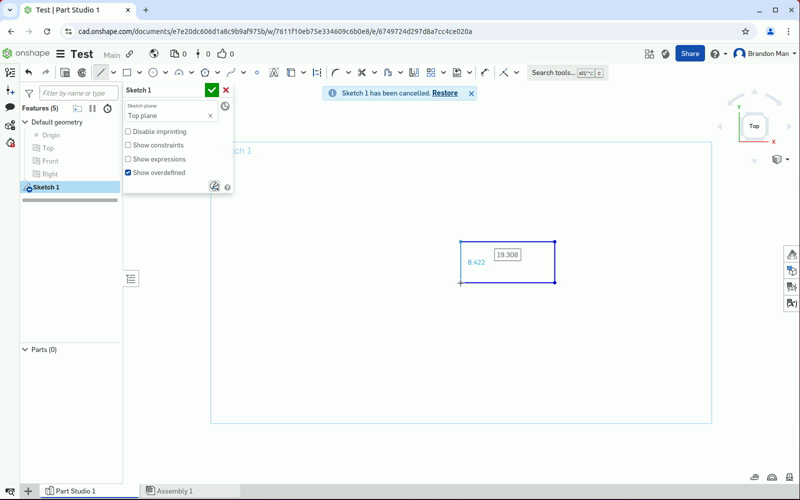
key(esc)
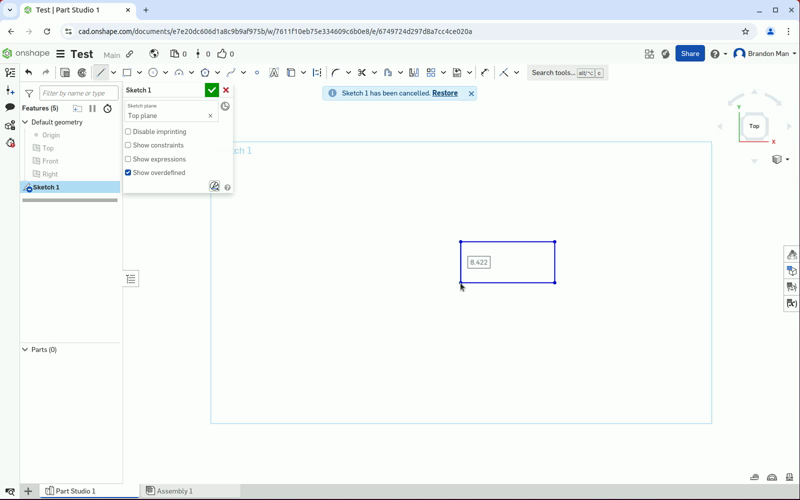
mouse_move(471, 264)
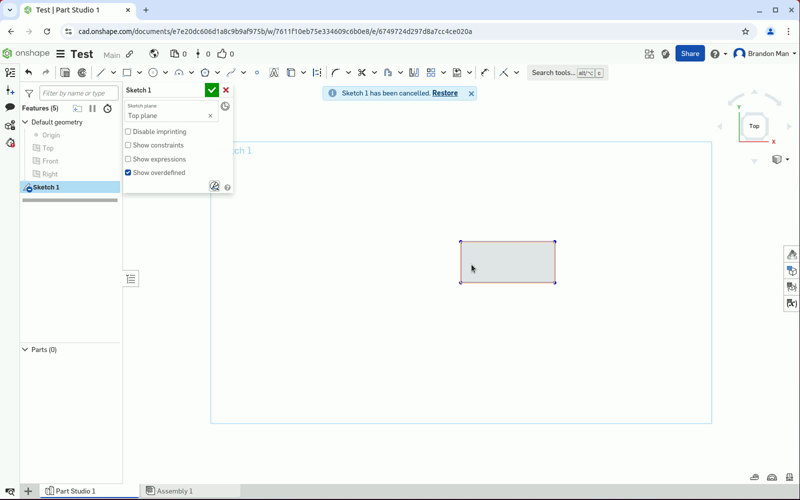
click(471, 264)
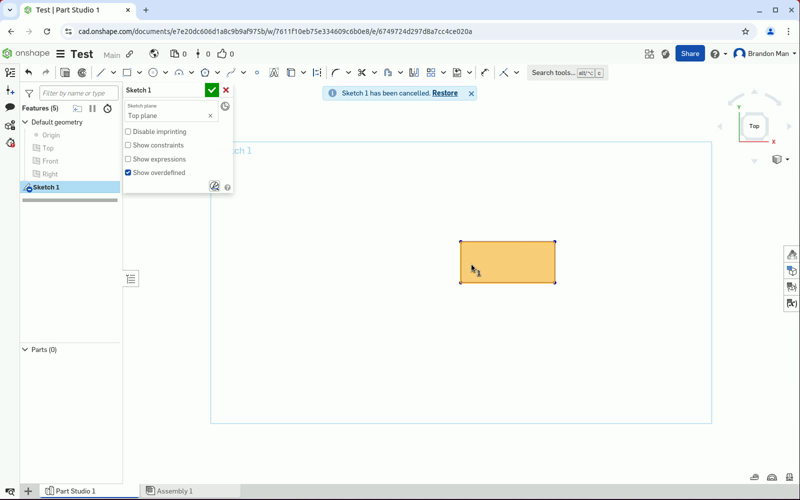
mouse_move(73, 352)
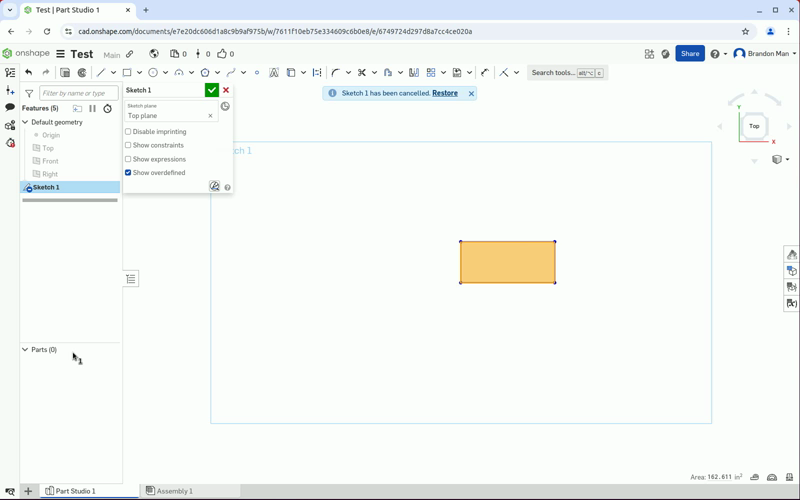
key(shift+y)
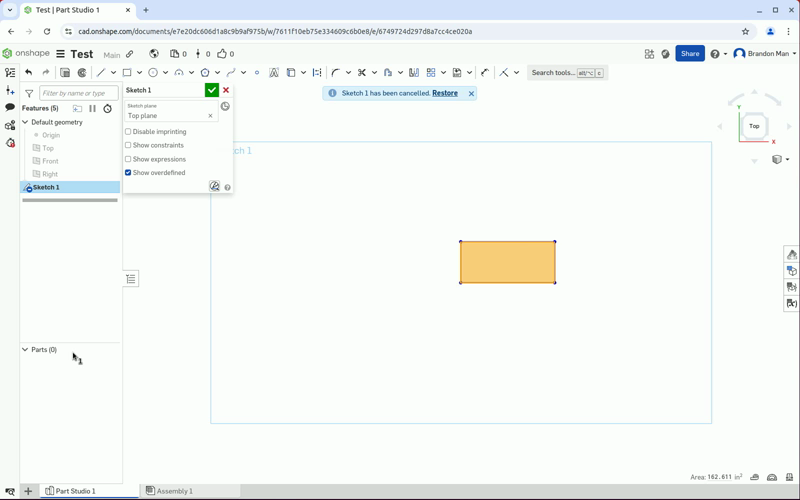
key(shift+e)
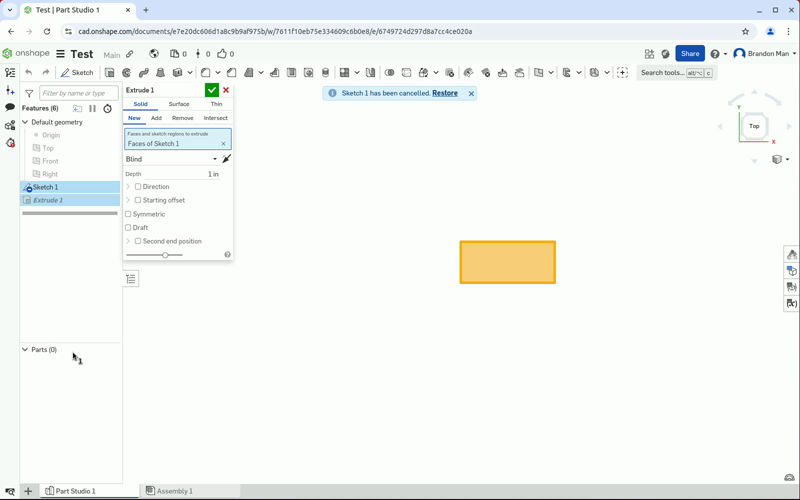
mouse_move(143, 106)
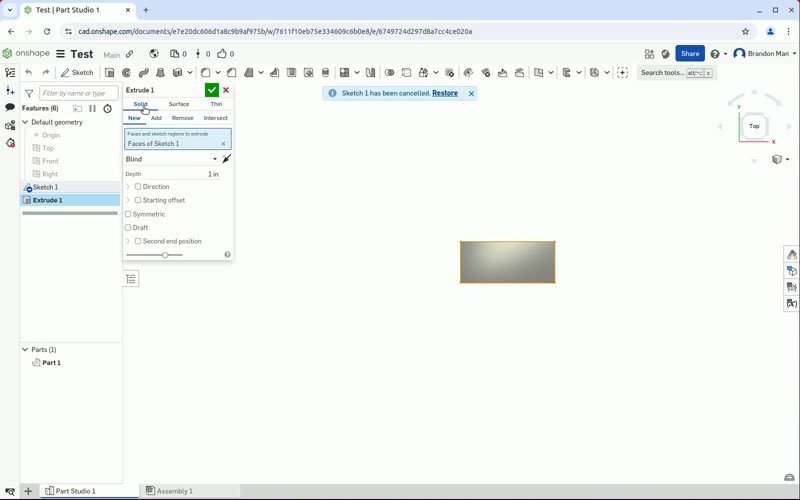
click(143, 106)
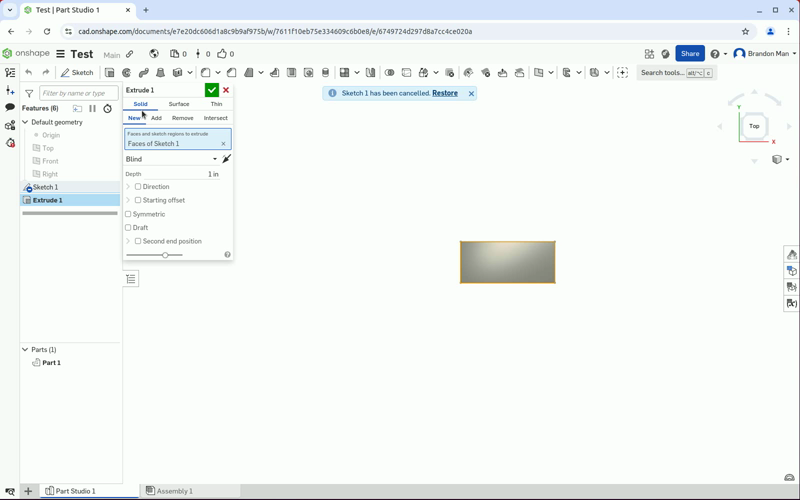
mouse_move(137, 120)
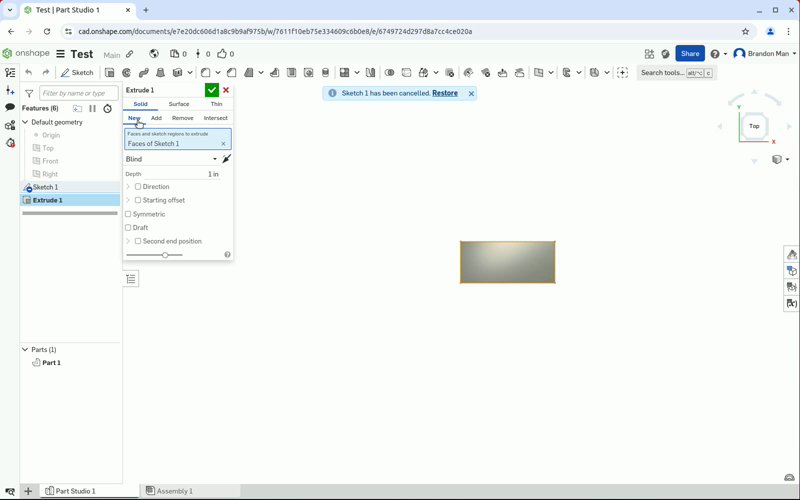
click(137, 120)
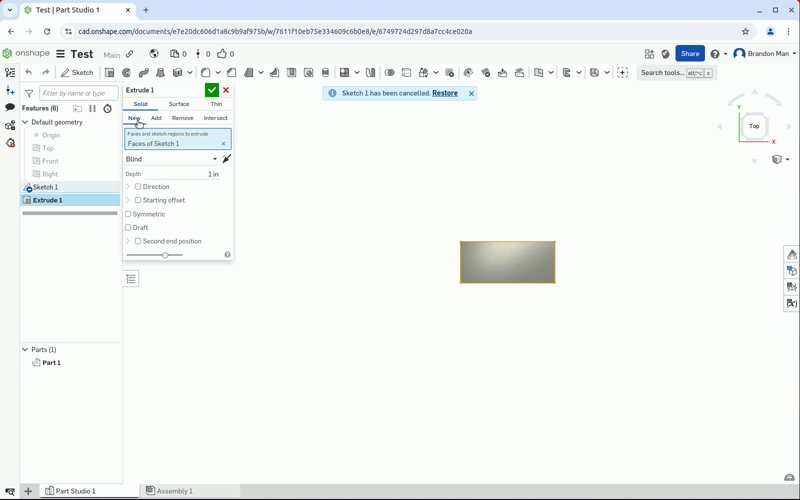
key(tab, 4)
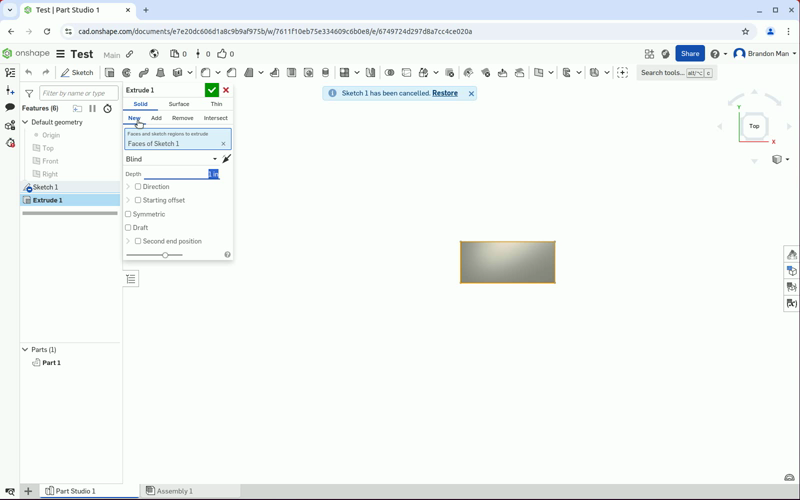
text(23.108)
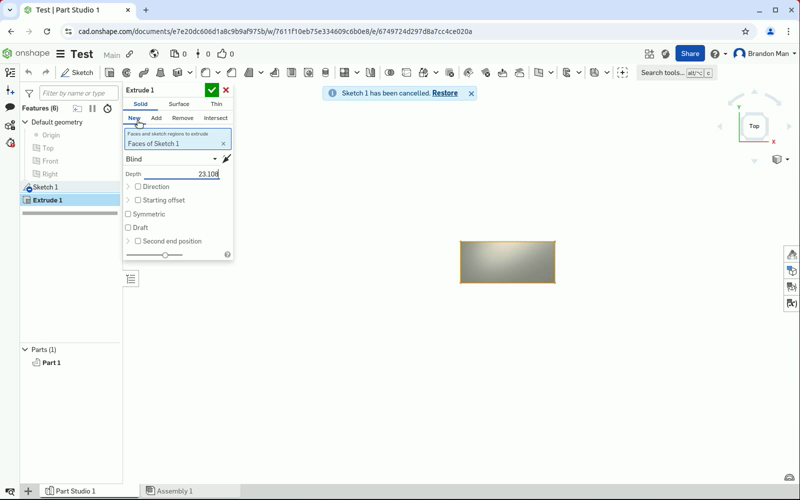
key(enter)
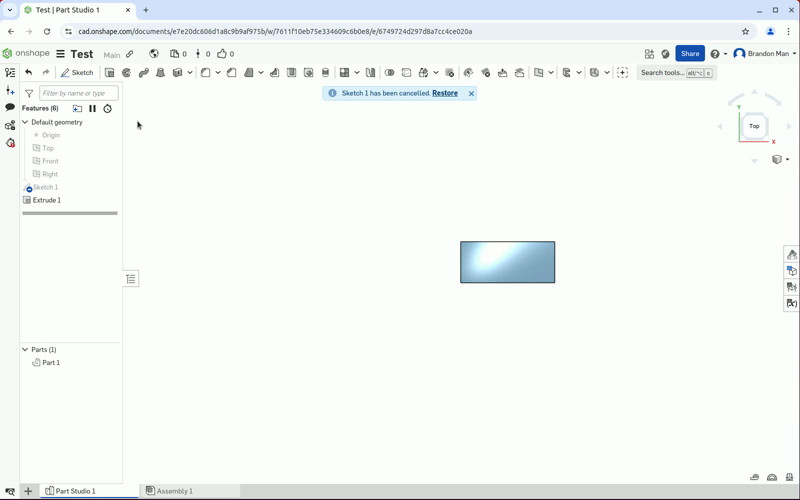
key(shift+h)
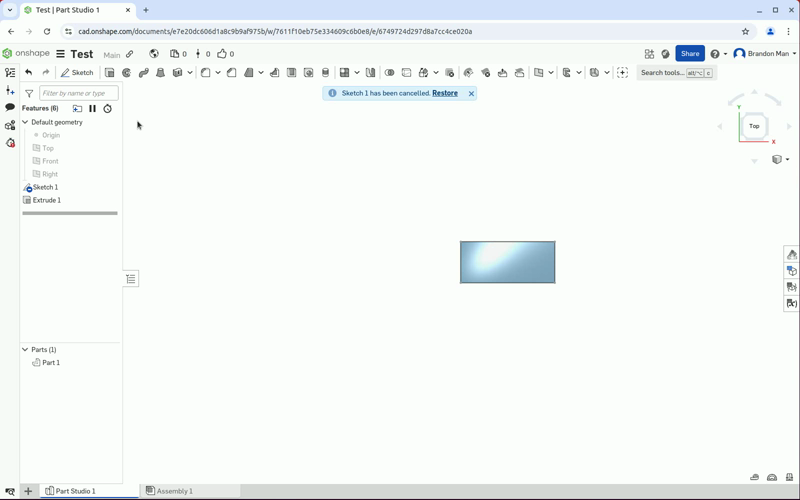
key(shift+h)
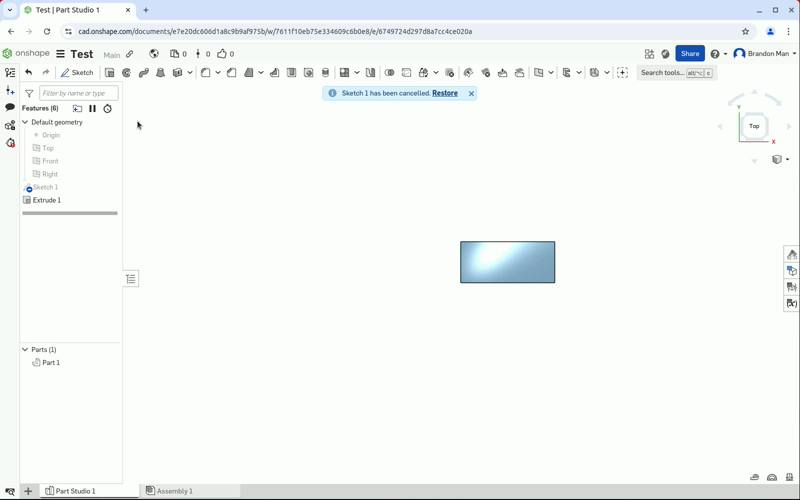
mouse_move(73, 189)
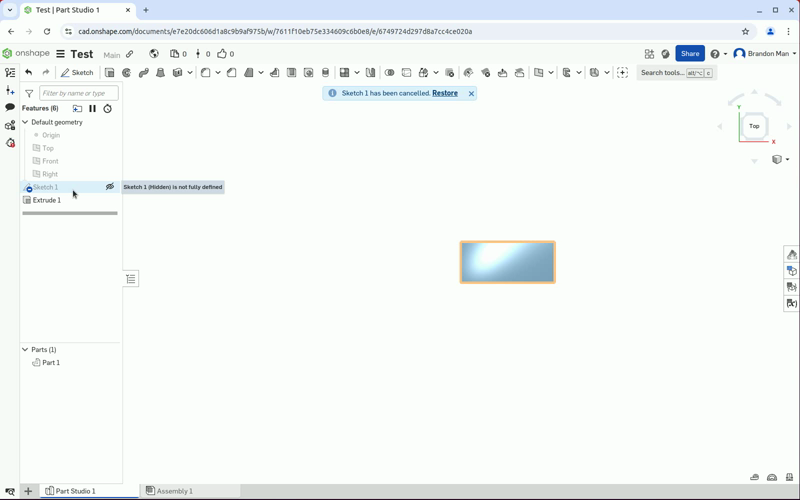
click(73, 189)
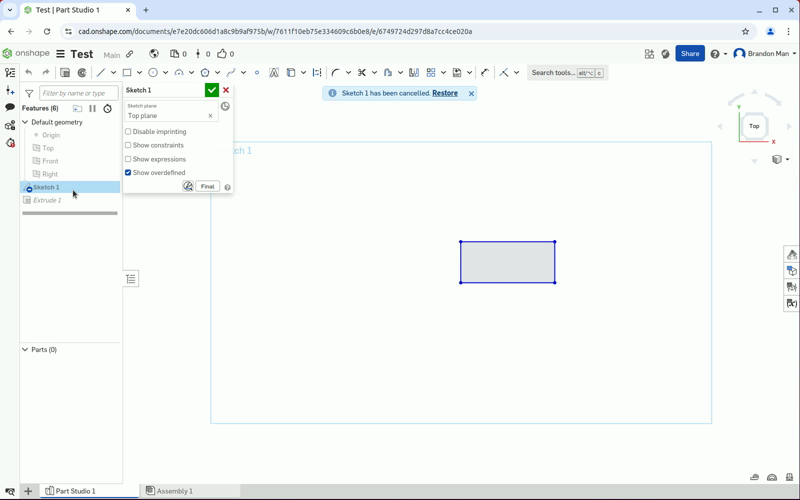
mouse_move(229, 92)
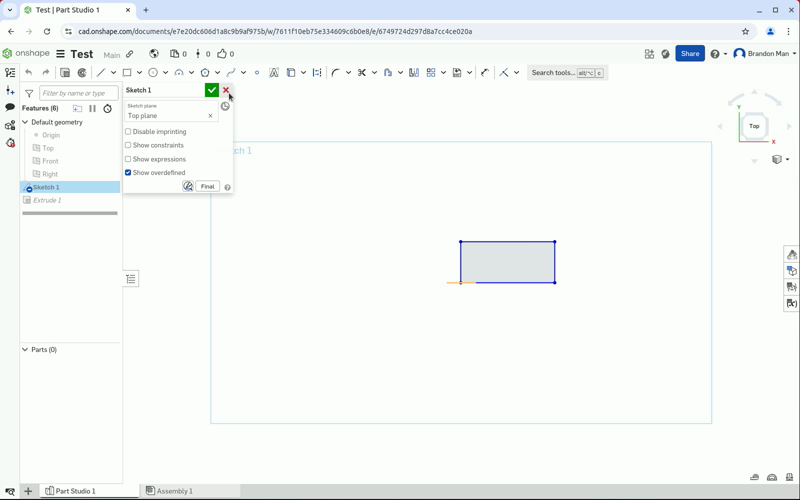
click(229, 92)
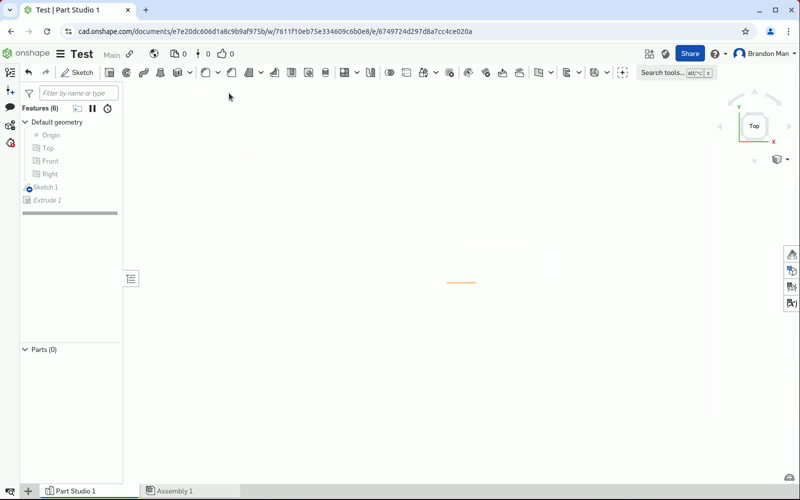
mouse_move(541, 75)
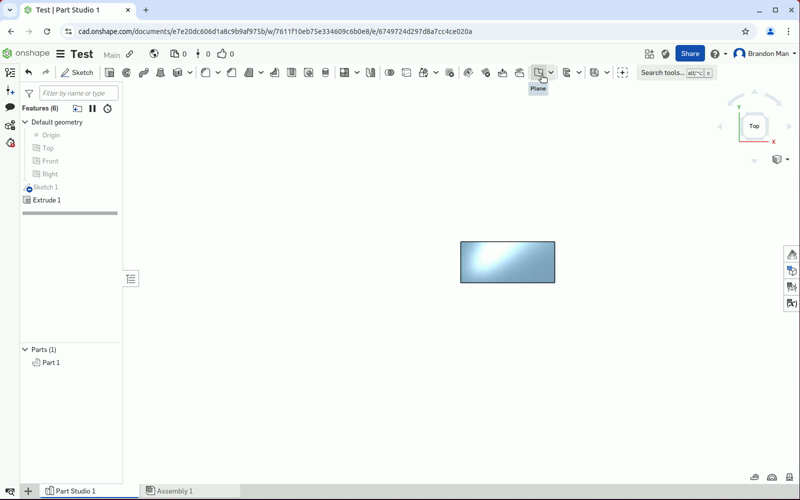
click(541, 75)
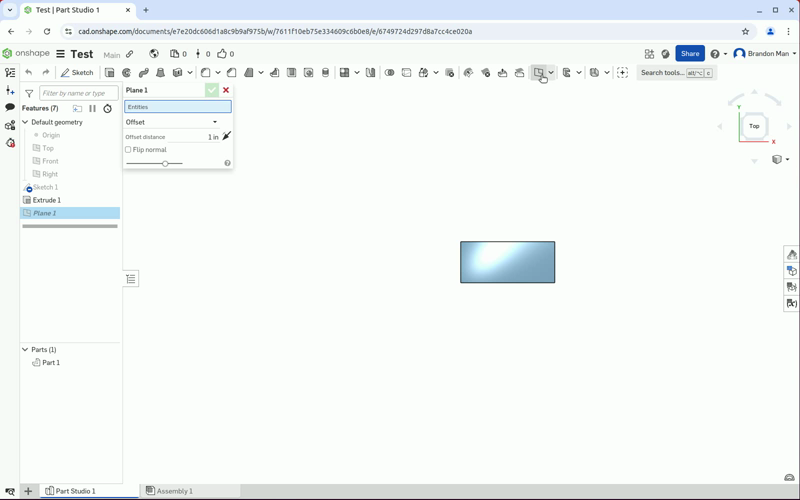
mouse_move(73, 150)
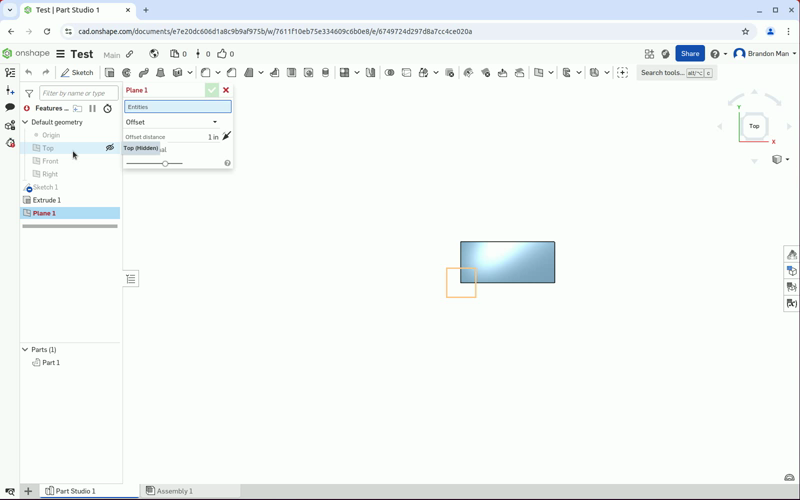
click(73, 150)
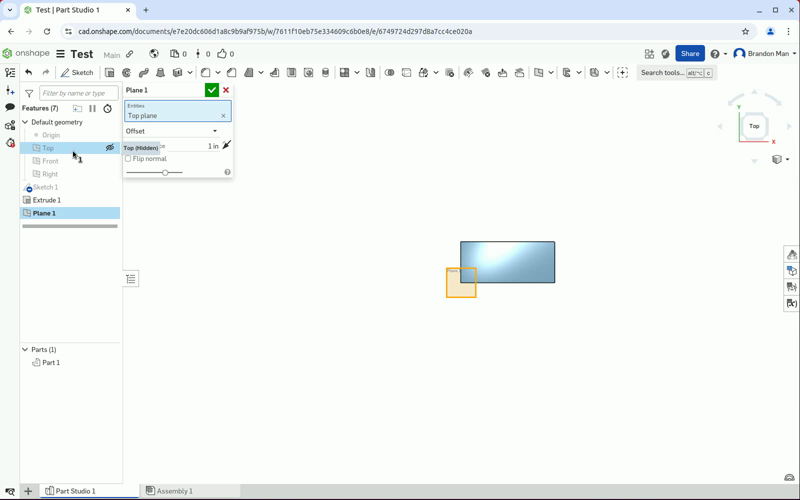
key(tab, 2)
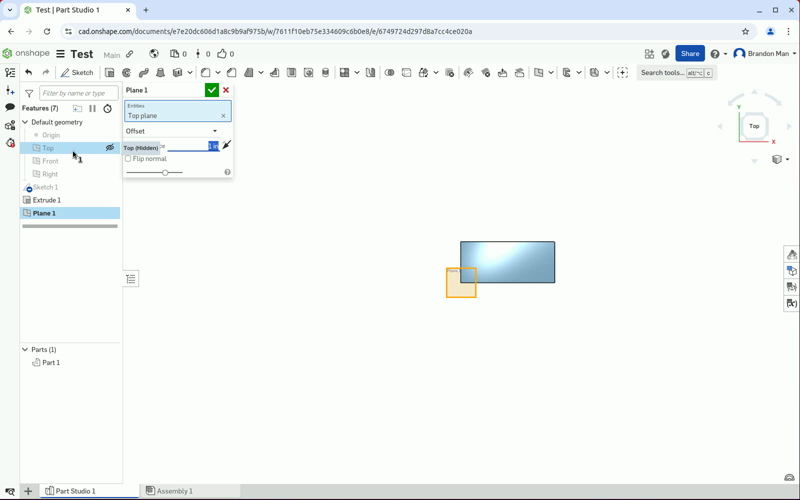
text(23.108)
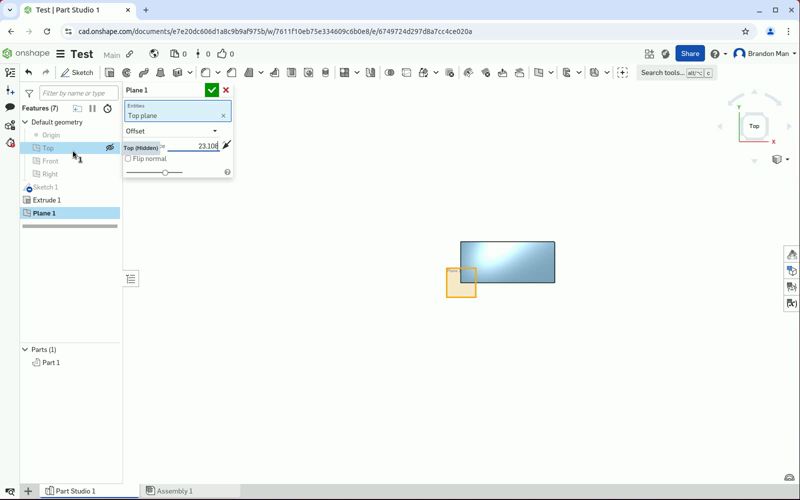
key(enter, 2)
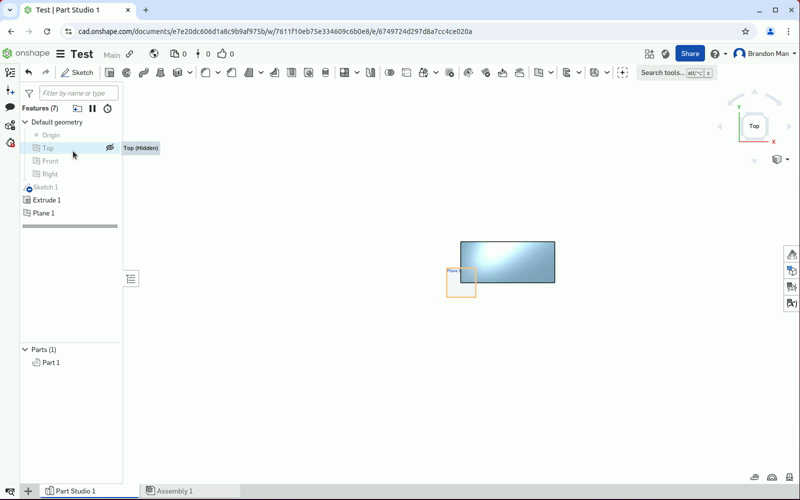
key(shift+s)
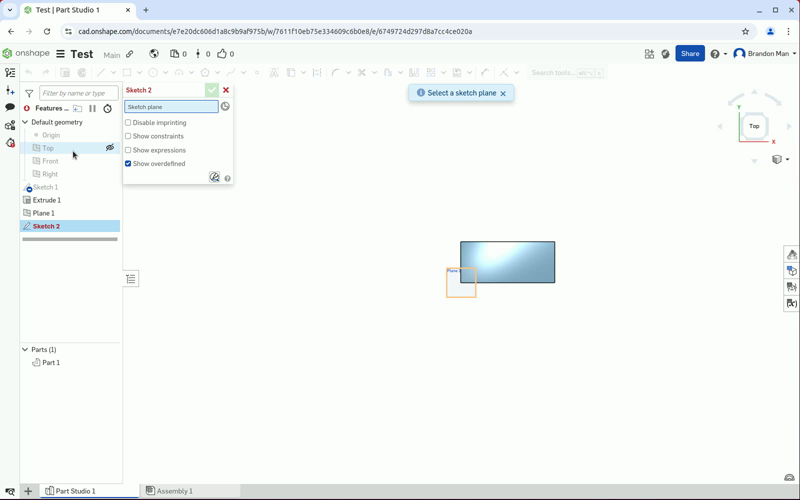
mouse_move(73, 215)
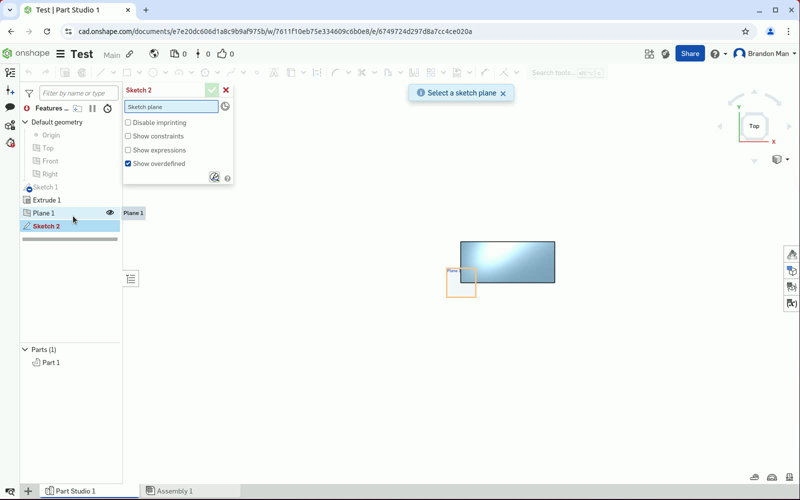
click(73, 215)
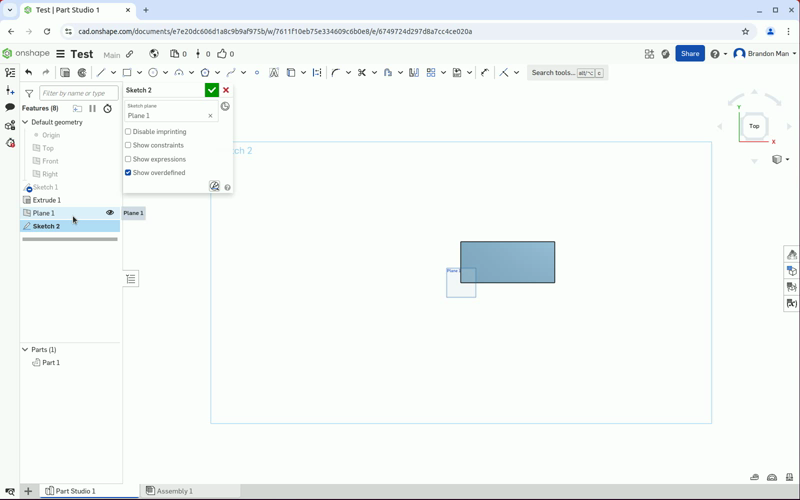
mouse_move(73, 352)
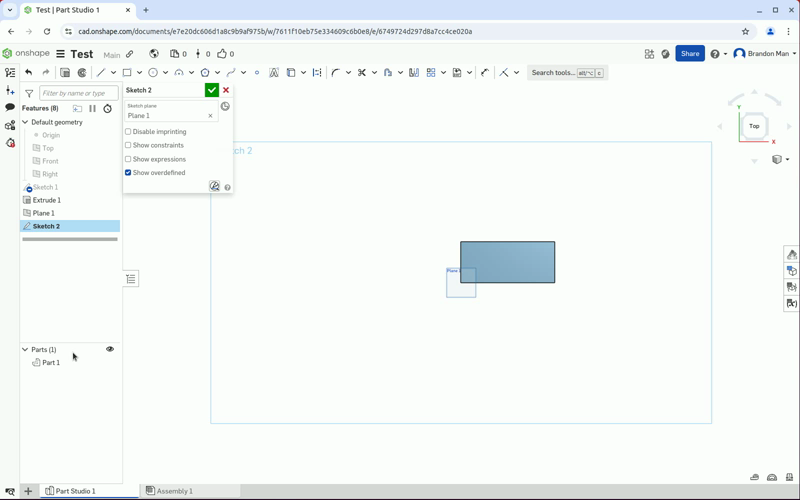
key(y)
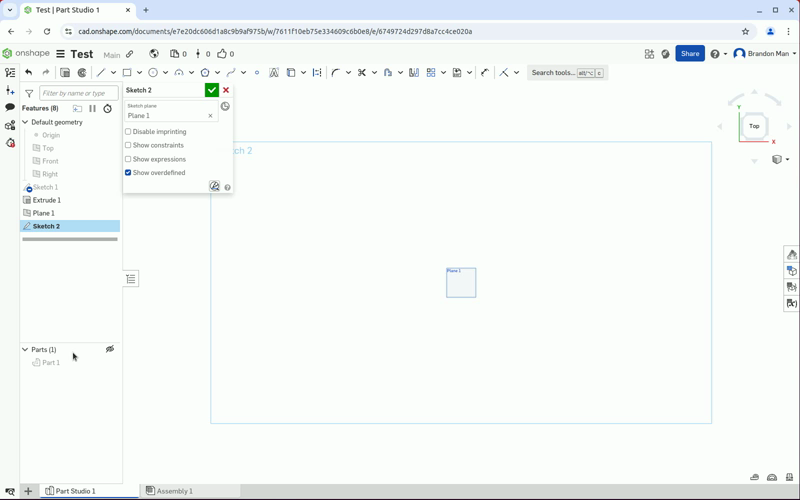
key(a)
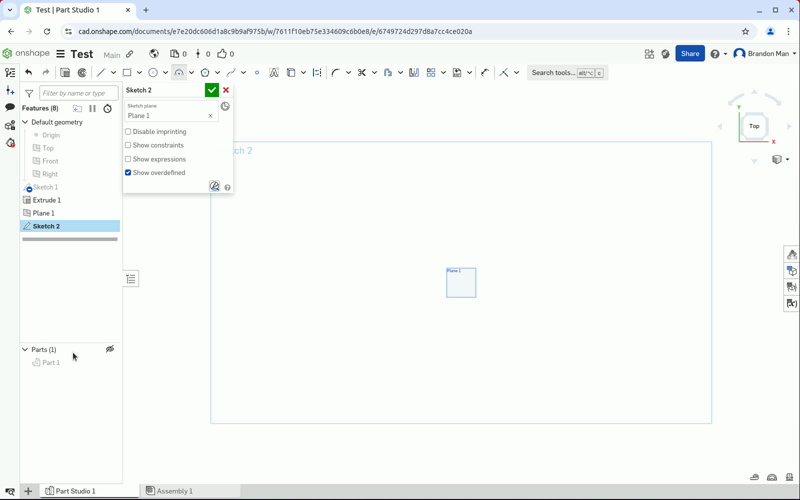
key_down(shift)
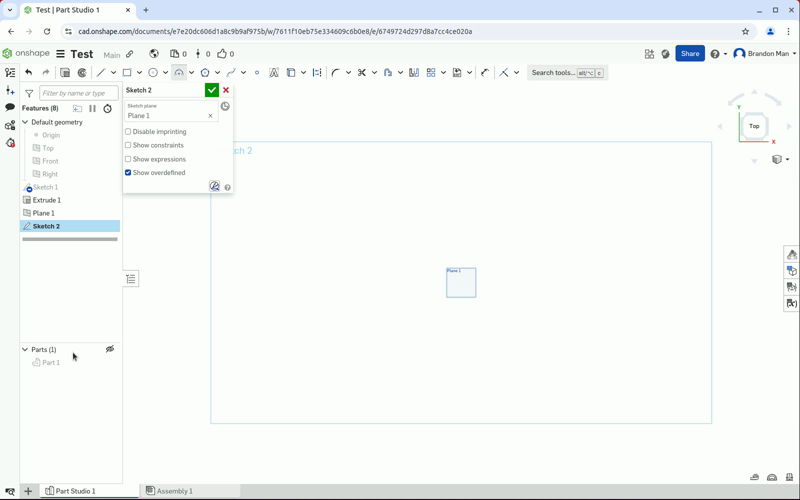
mouse_move(486, 241)
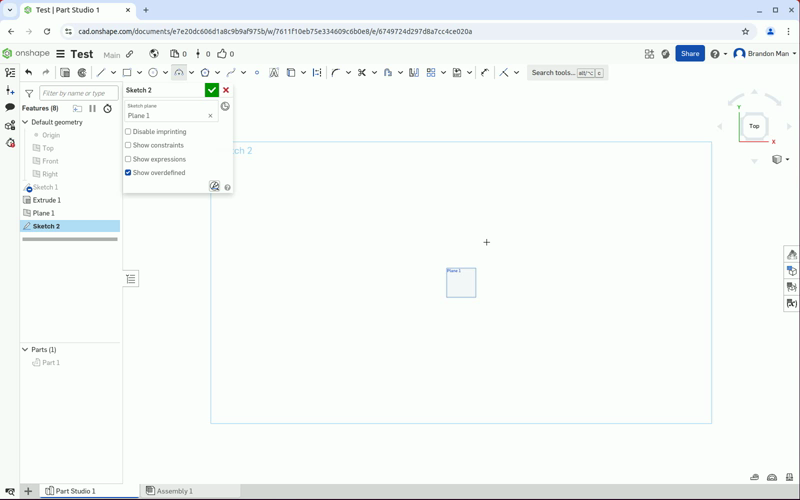
click(486, 241)
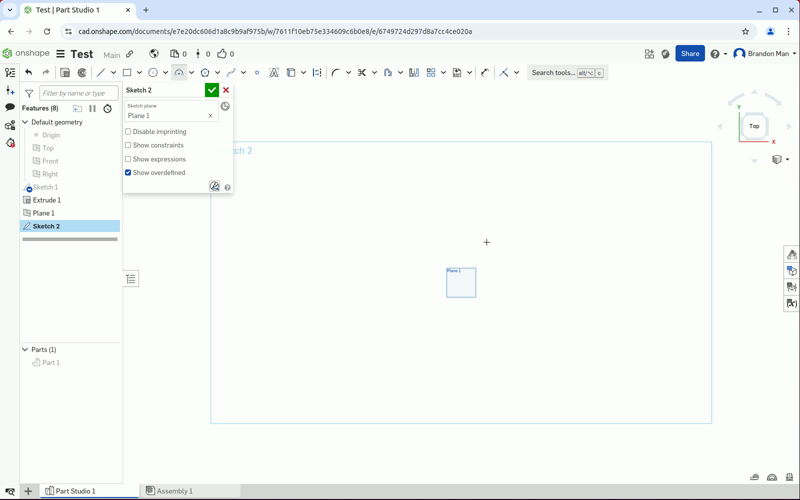
key_up(shift)
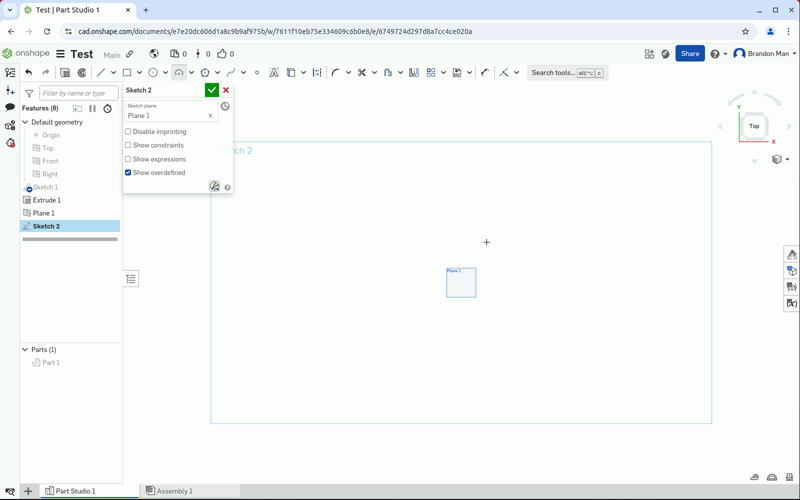
key_down(shift)
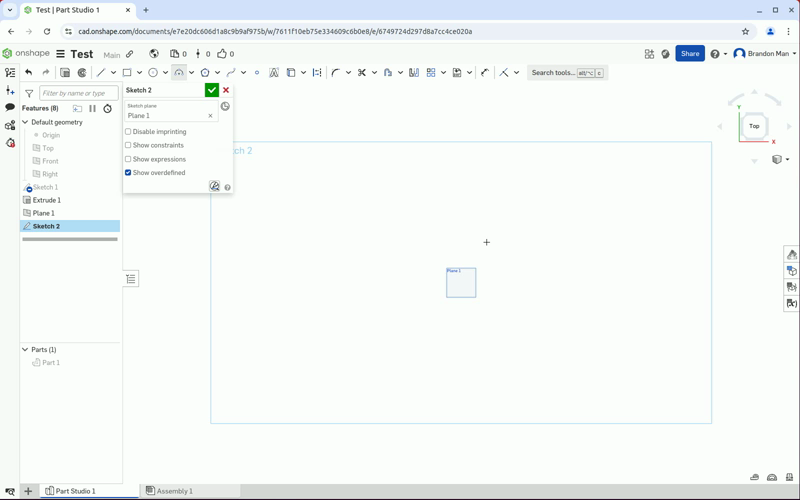
mouse_move(529, 241)
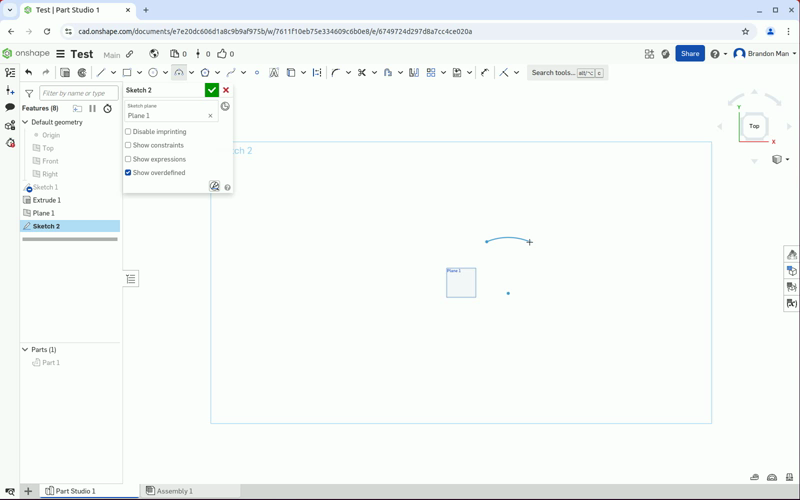
click(529, 241)
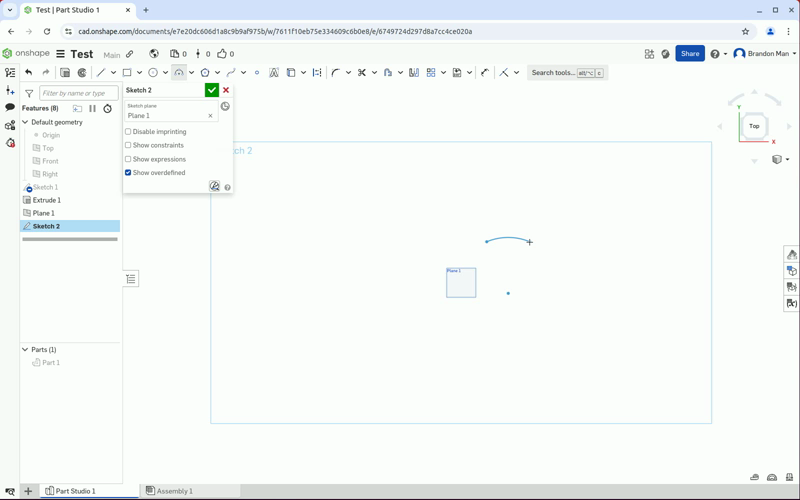
mouse_move(508, 263)
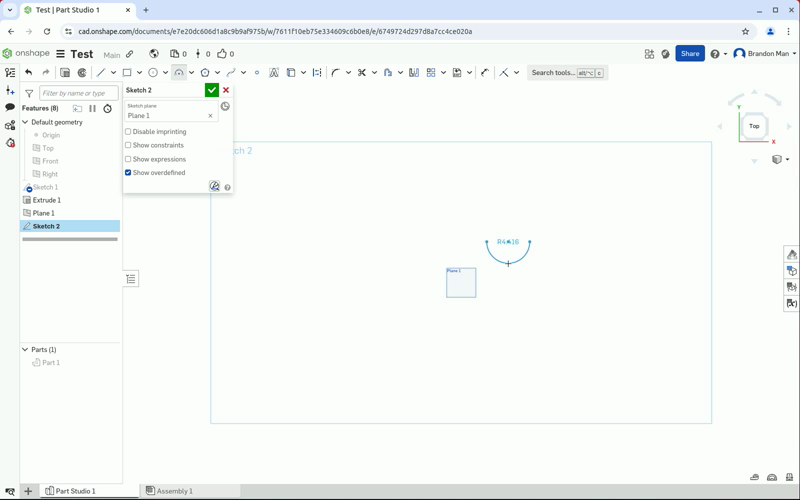
click(508, 263)
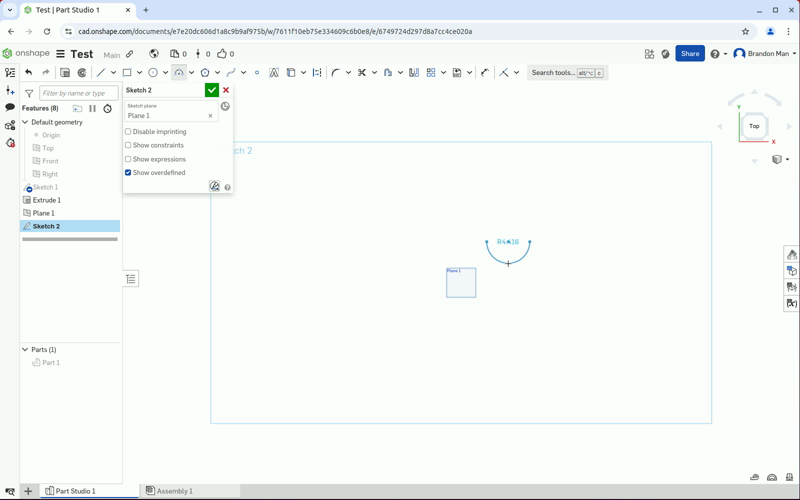
key_up(shift)
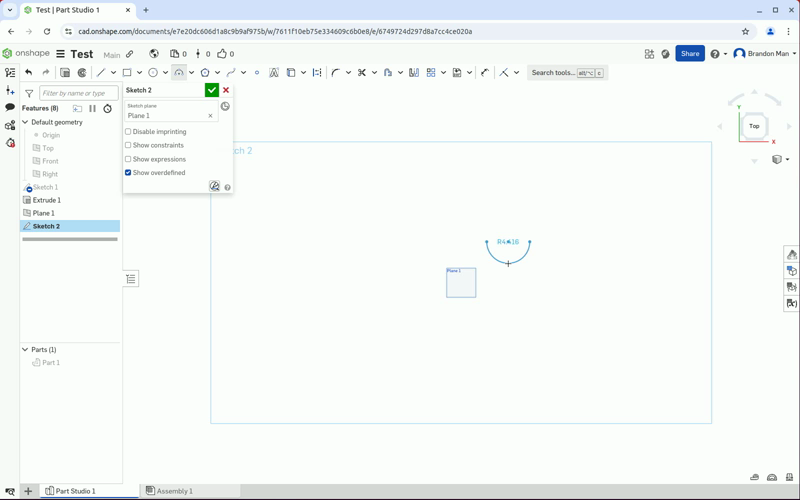
key(esc)
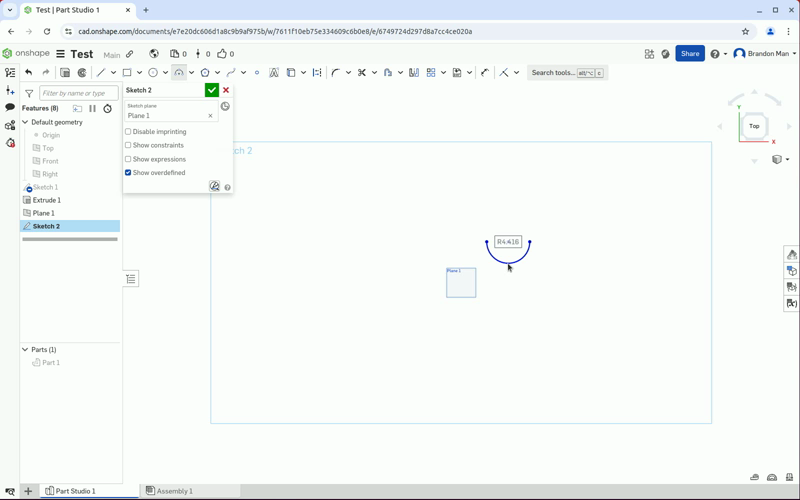
key(l)
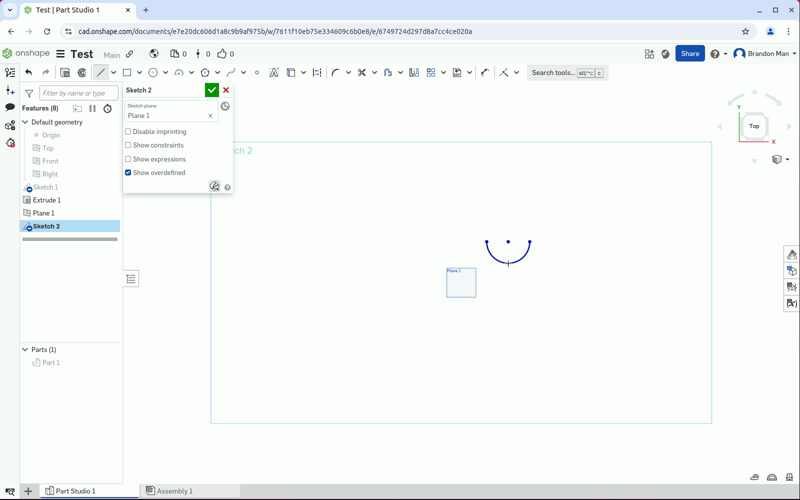
mouse_move(529, 241)
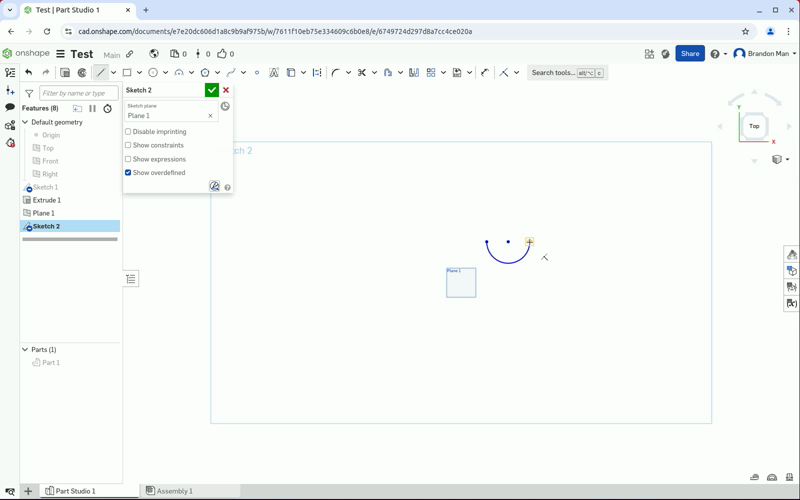
click(529, 241)
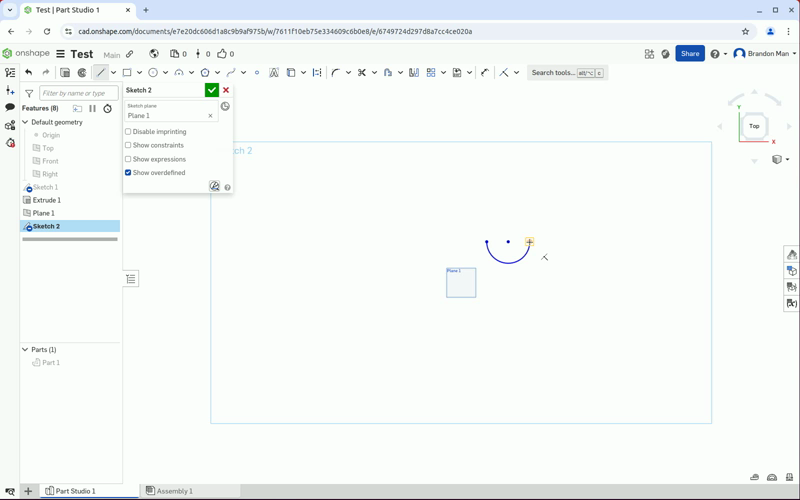
mouse_move(559, 241)
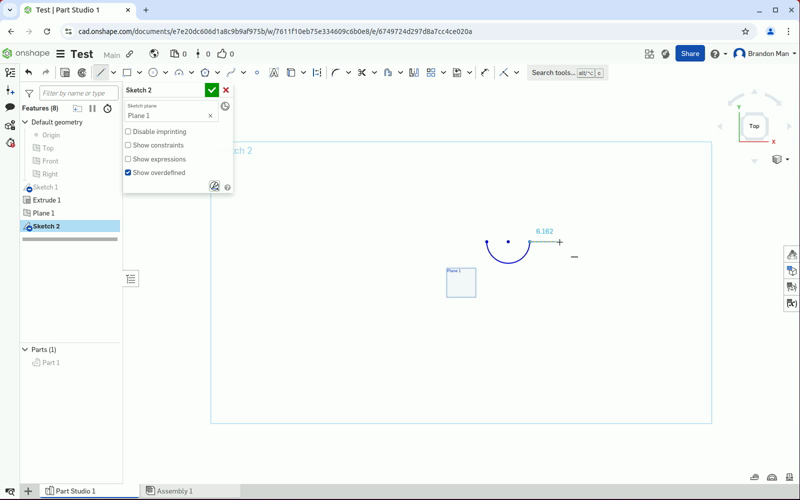
key_down(shift)
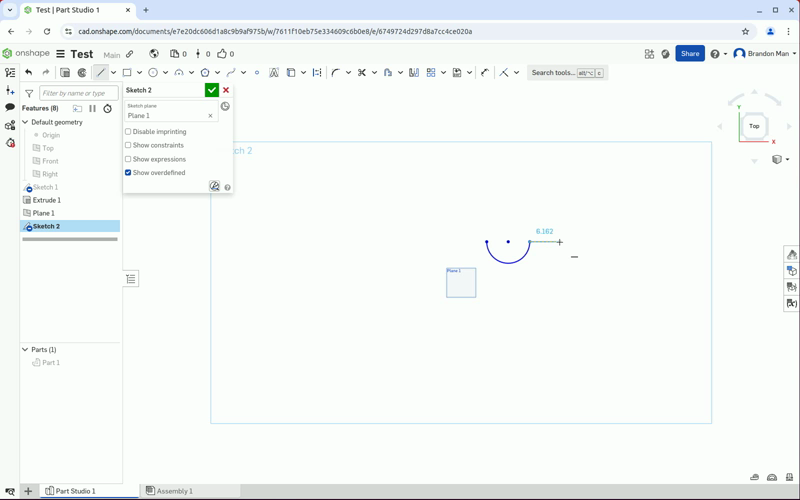
mouse_move(486, 241)
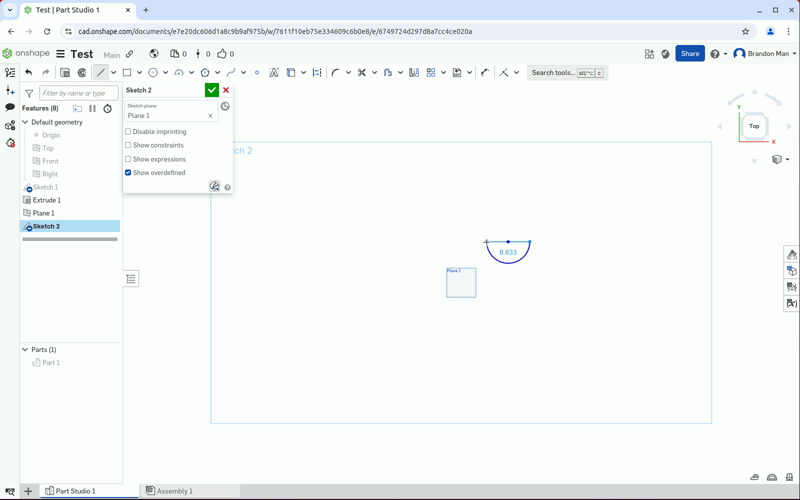
key_up(shift)
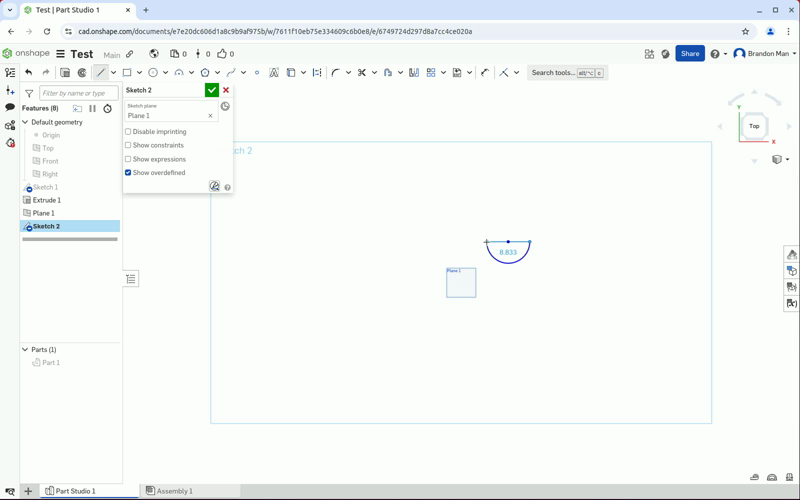
click(486, 241)
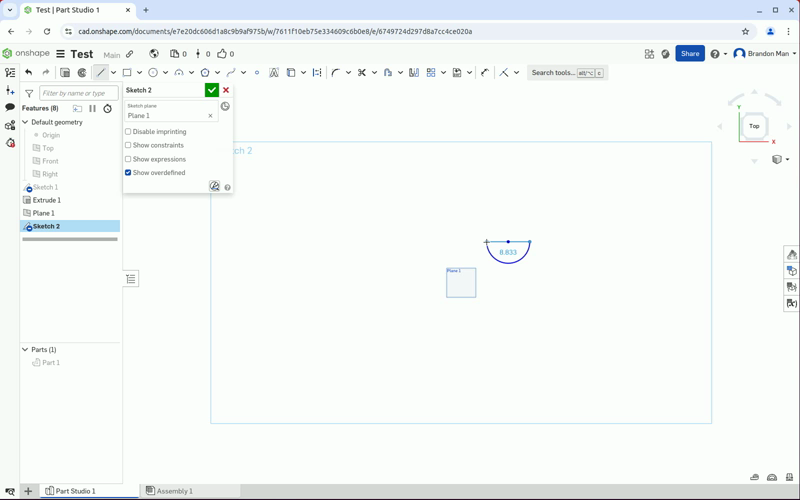
key(esc)
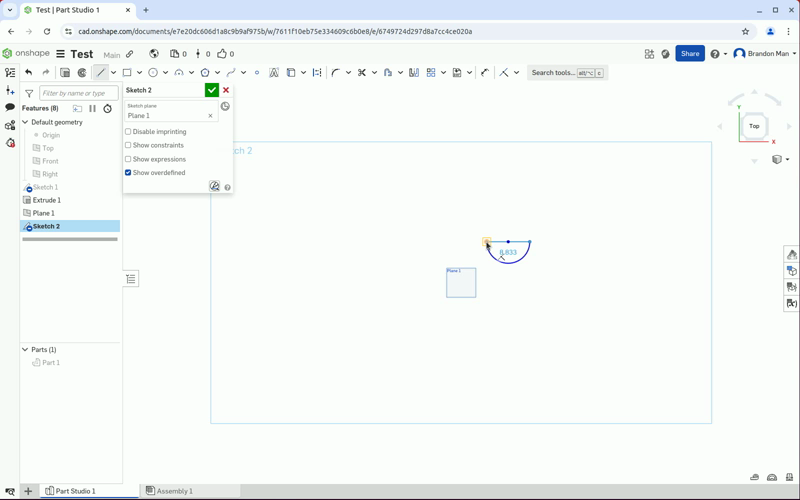
mouse_move(511, 256)
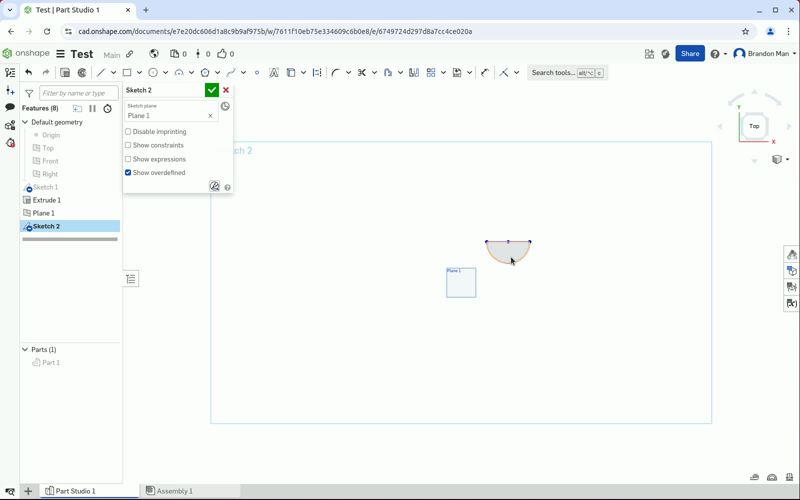
scroll(6)
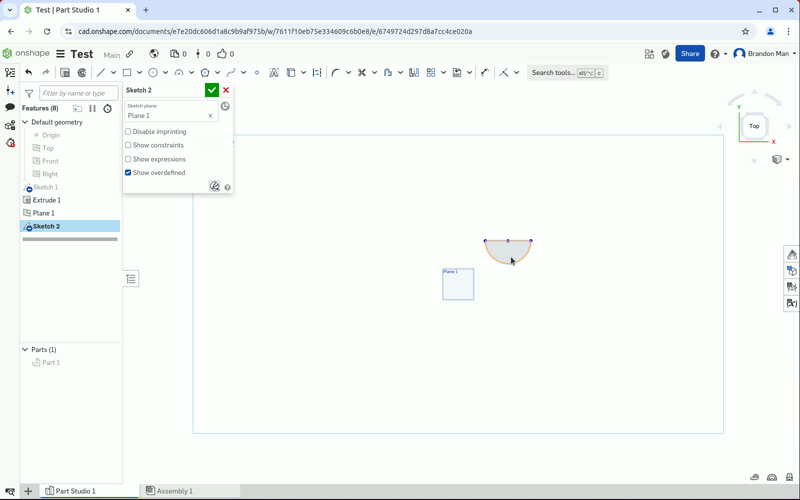
scroll(6)
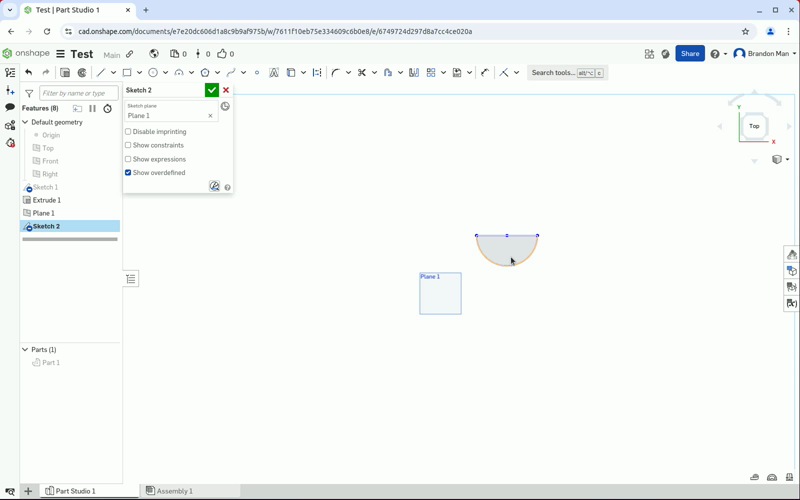
scroll(6)
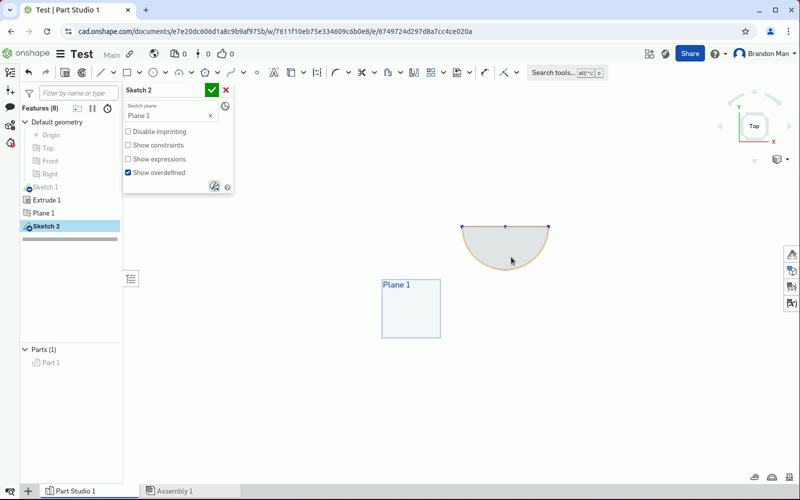
scroll(6)
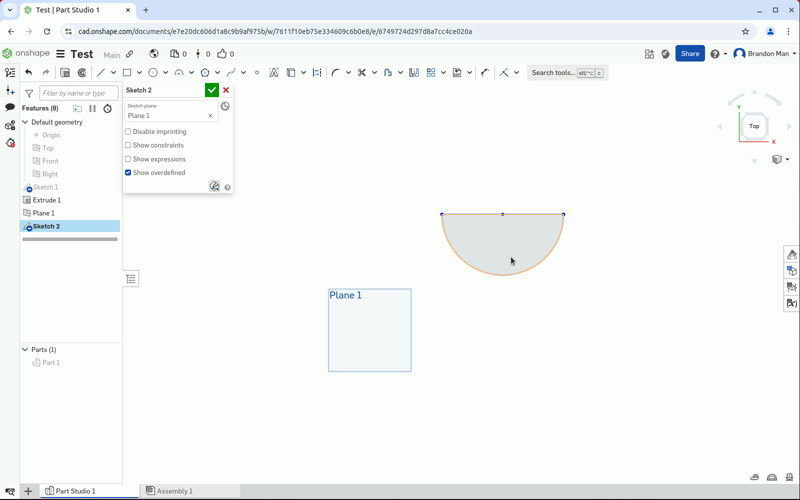
scroll(6)
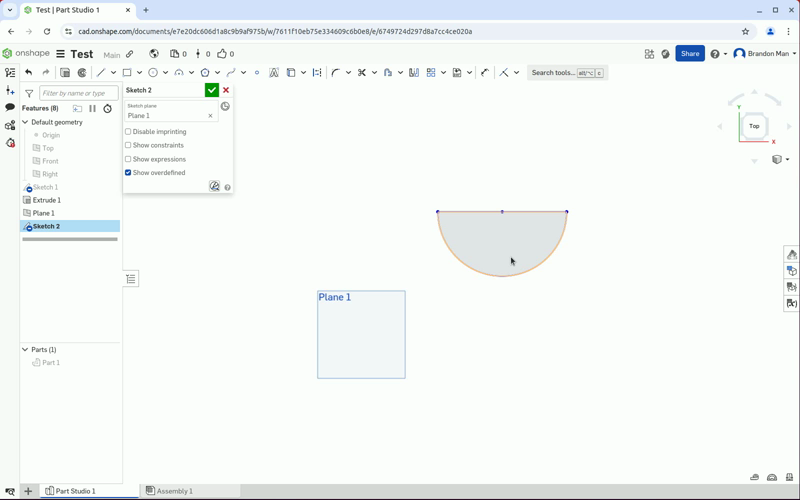
scroll(6)
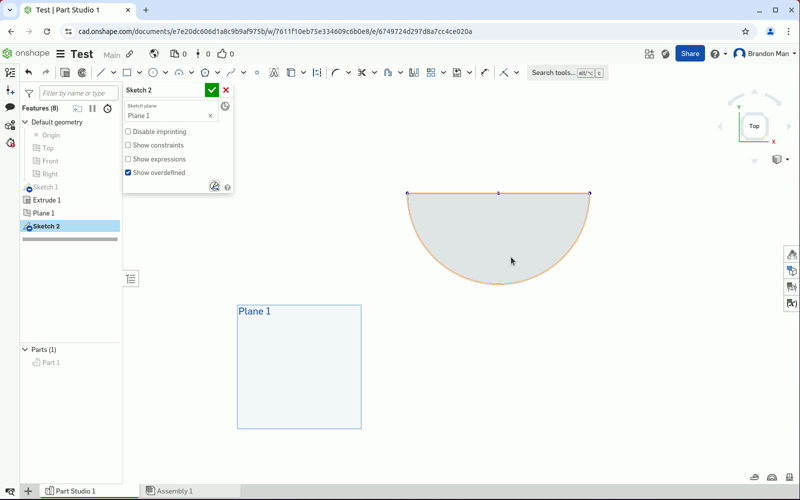
scroll(6)
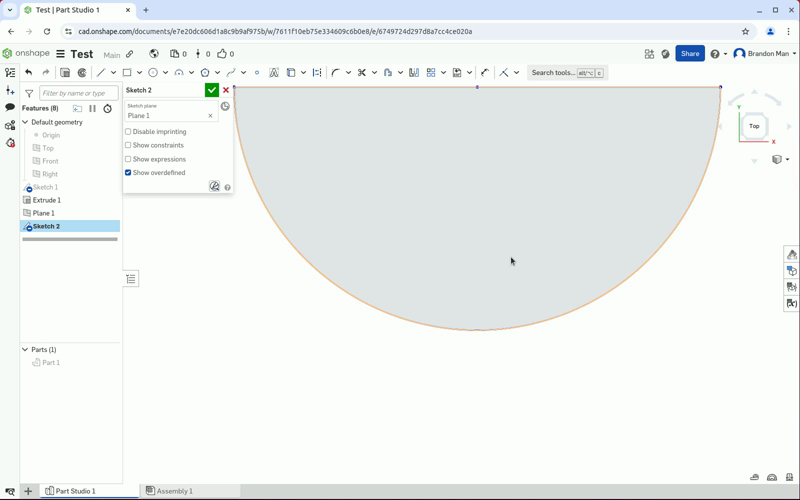
click(511, 256)
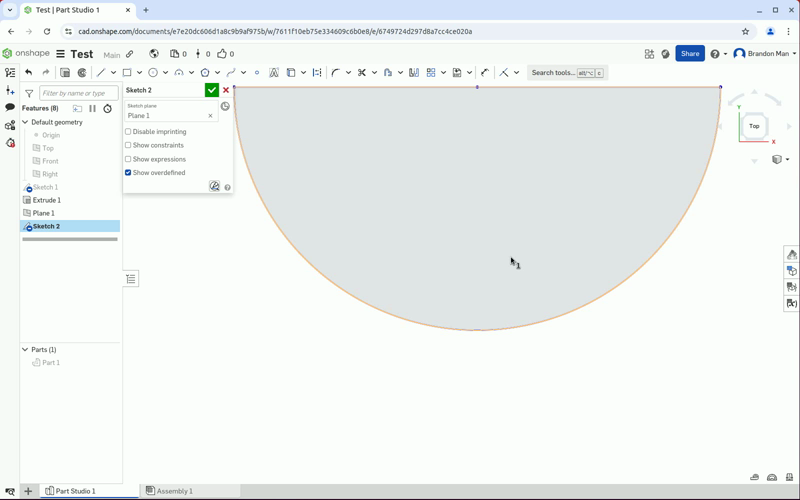
scroll(-6)
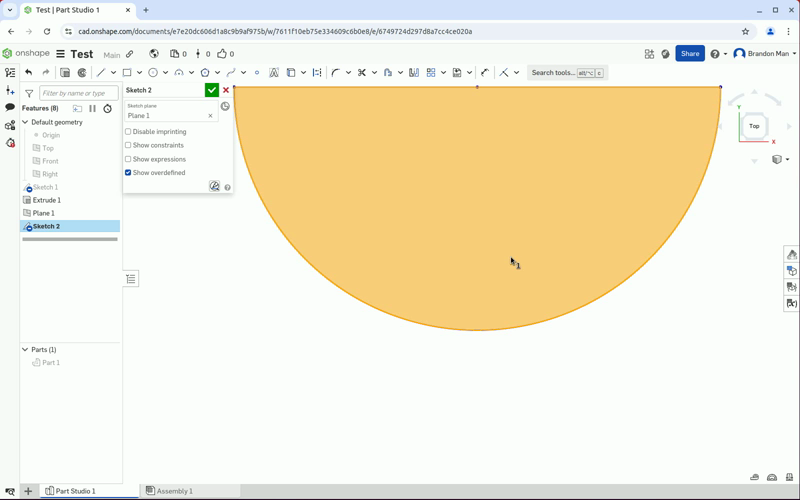
scroll(-6)
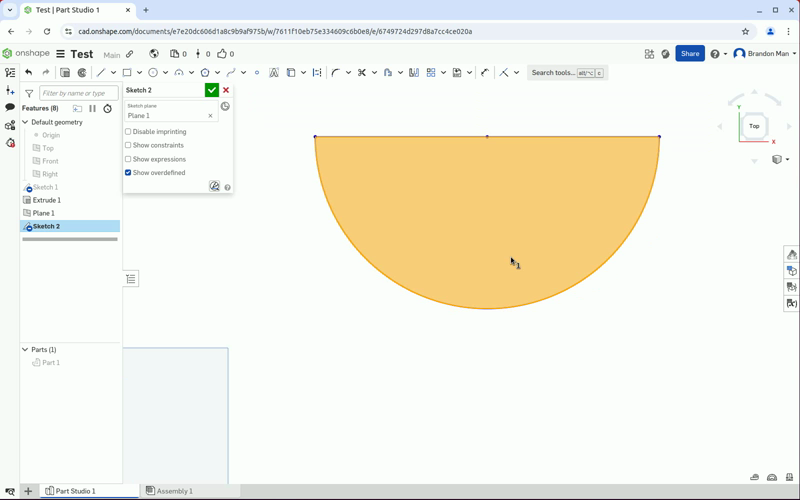
scroll(-6)
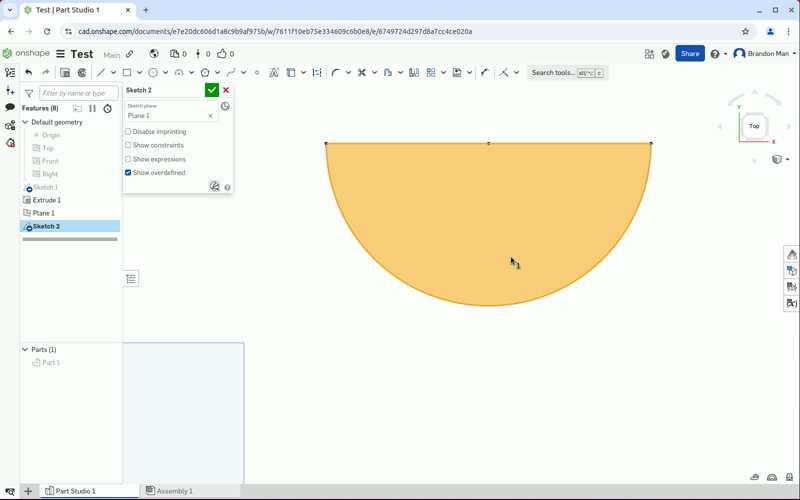
scroll(-6)
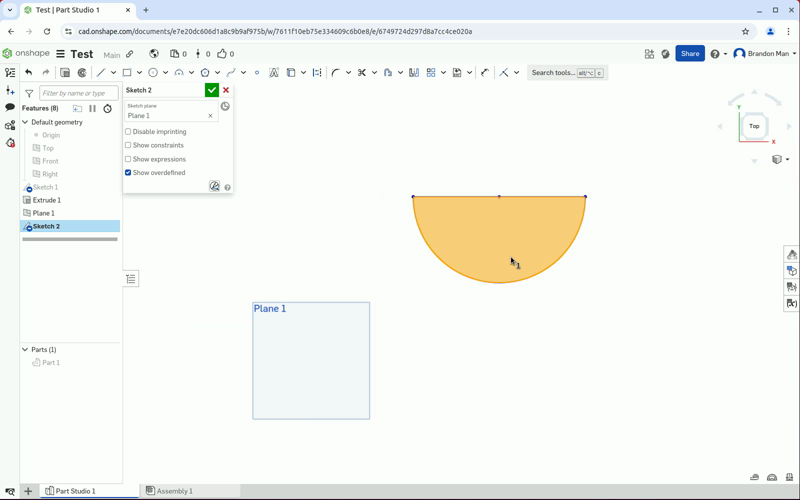
scroll(-6)
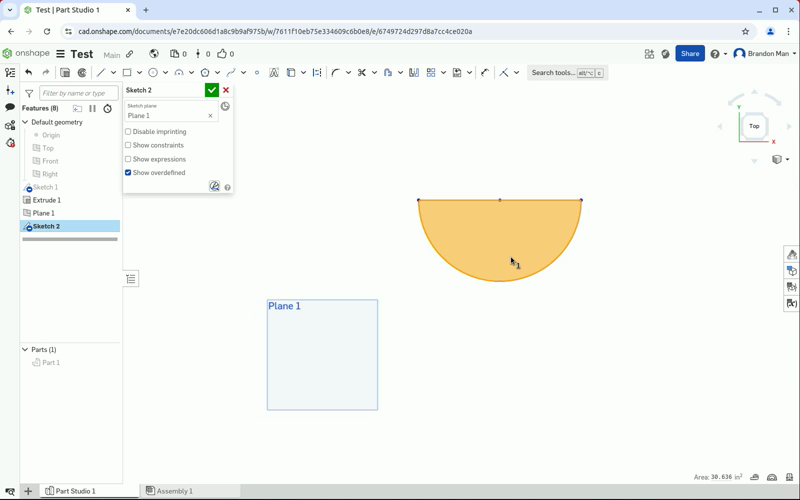
scroll(-6)
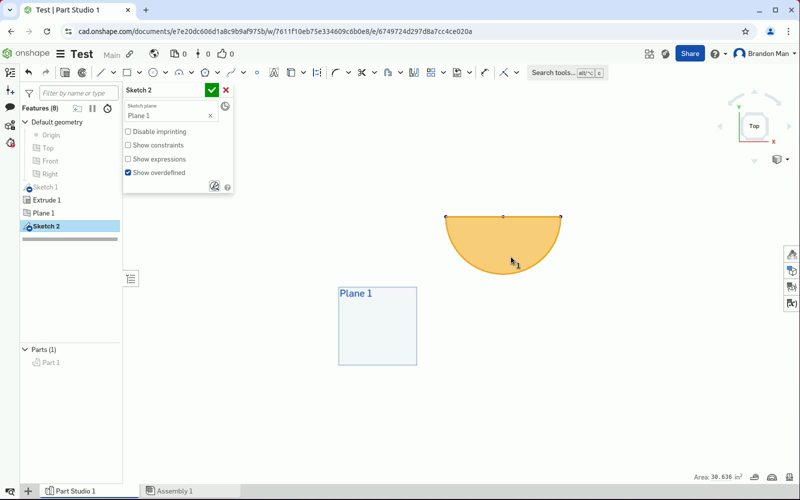
scroll(-6)
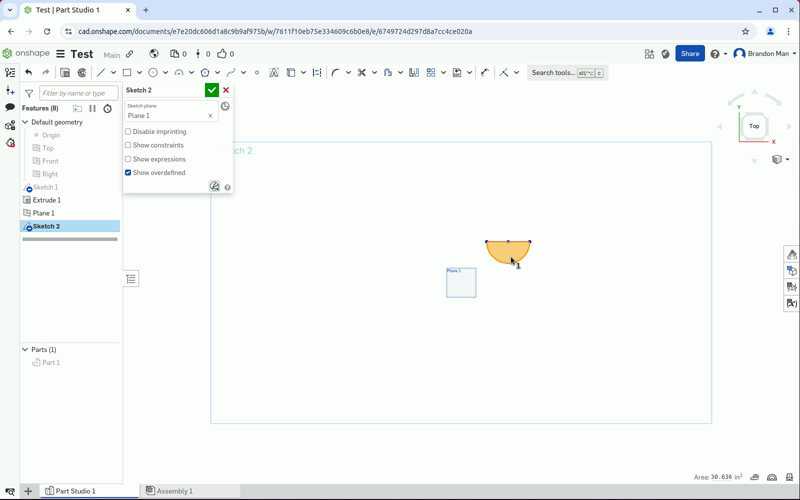
mouse_move(73, 352)
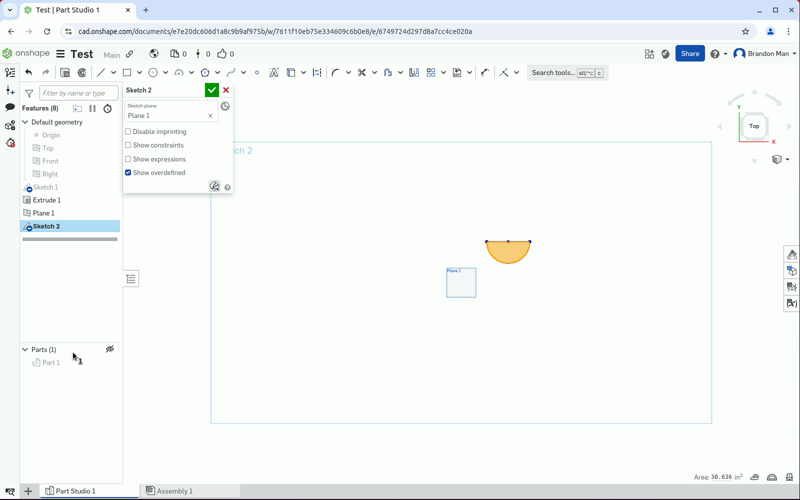
key(shift+y)
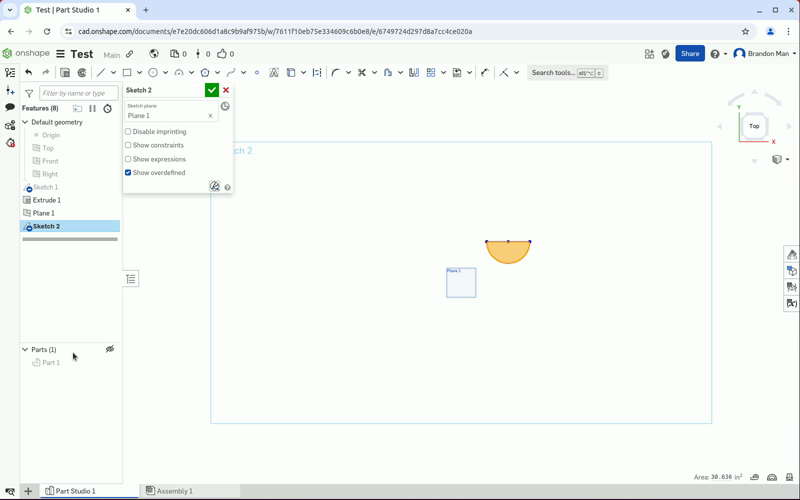
key(shift+e)
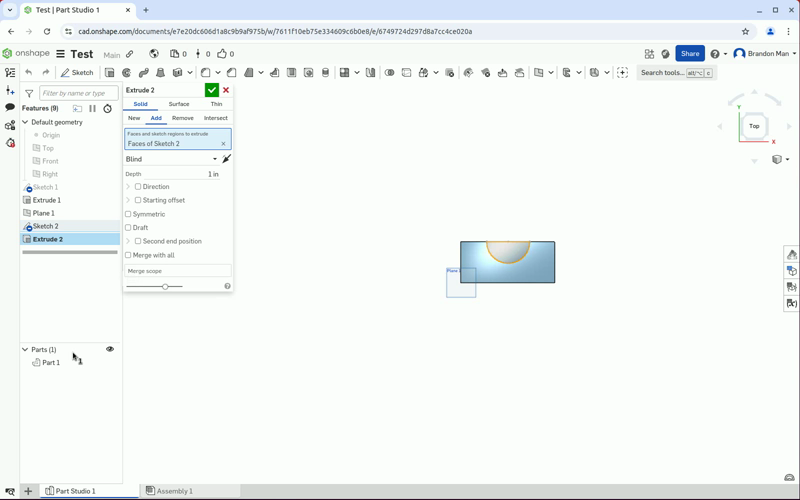
mouse_move(143, 106)
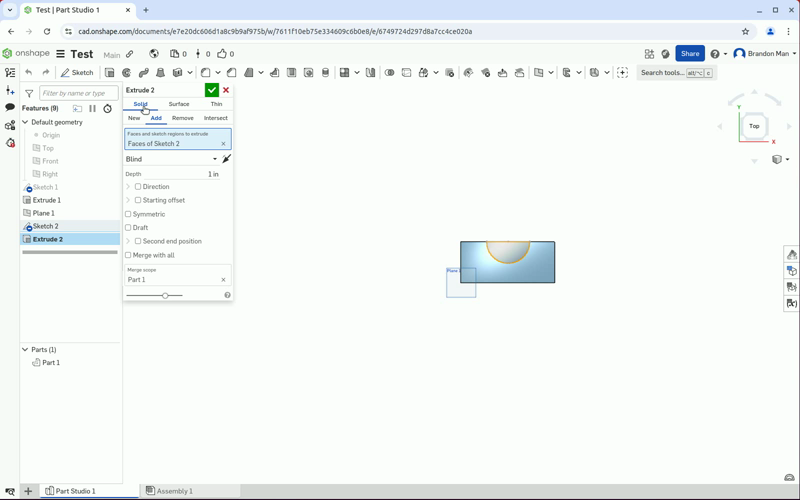
click(143, 106)
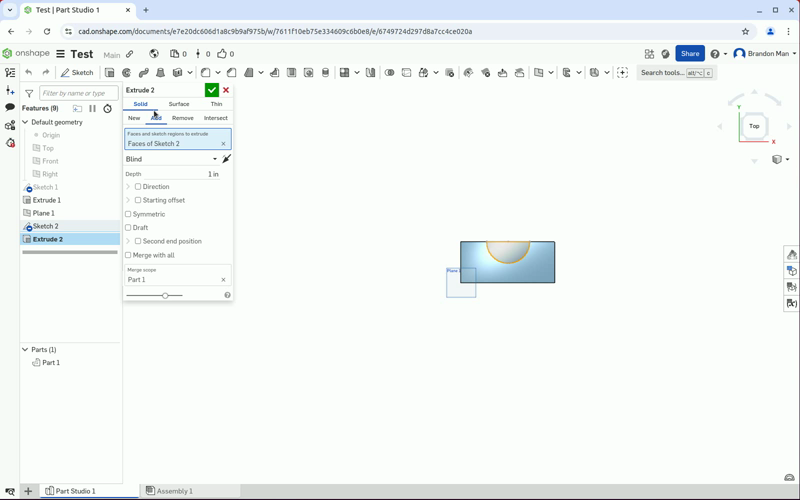
mouse_move(186, 120)
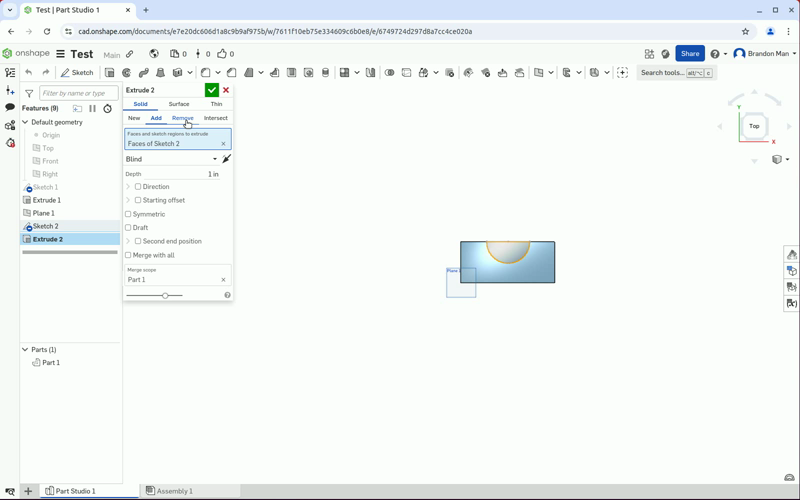
click(186, 120)
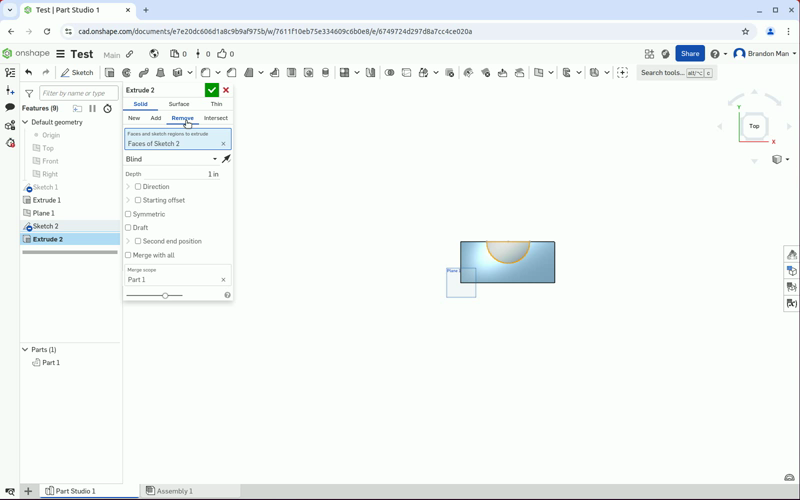
key(tab, 4)
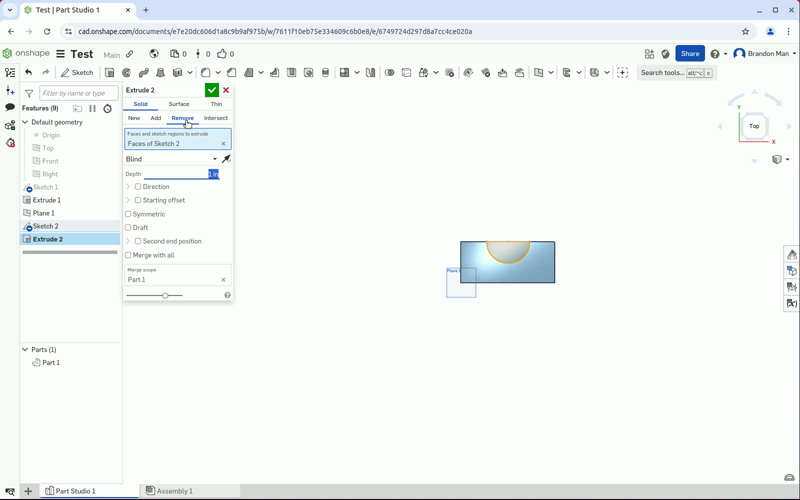
text(1.926)
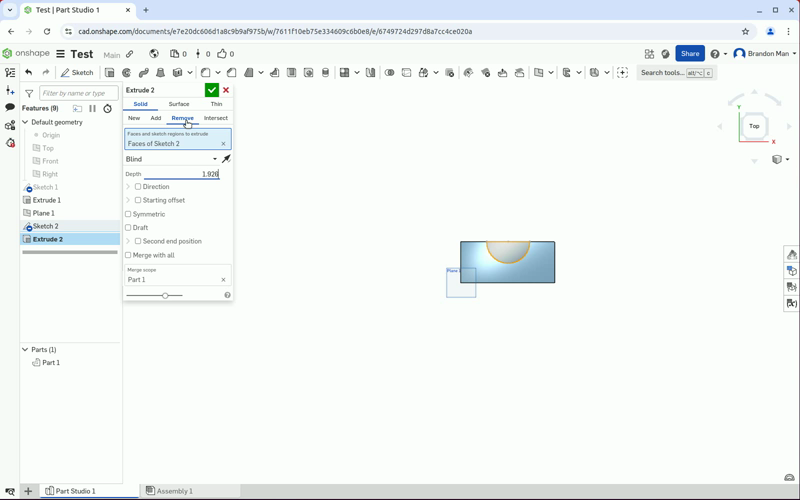
key(tab, 6)
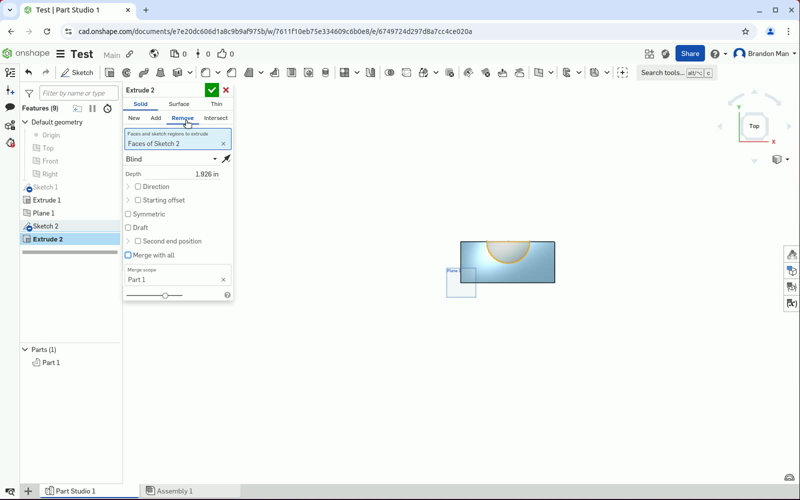
key(space)
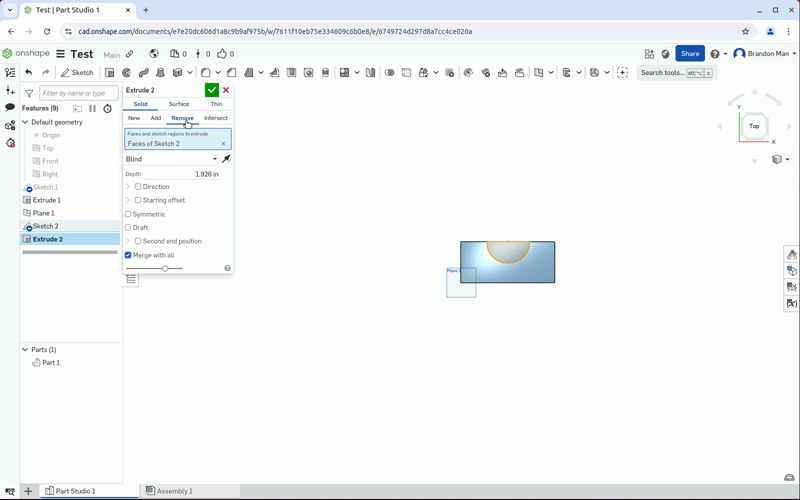
key(enter)
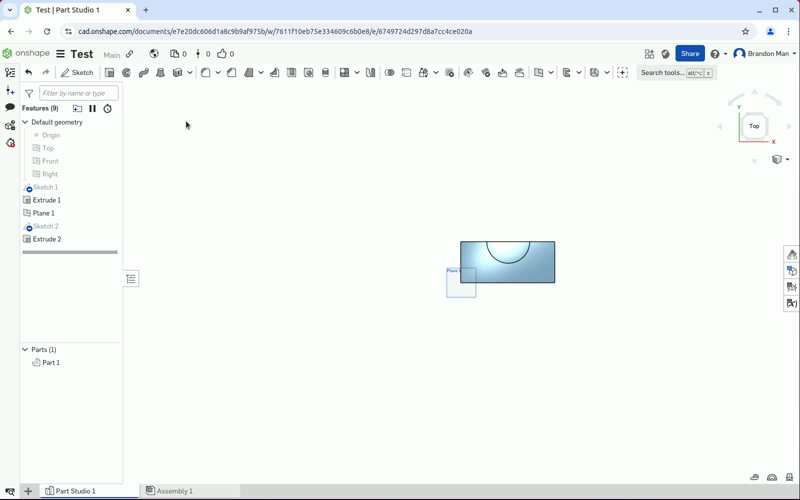
key(shift+h)
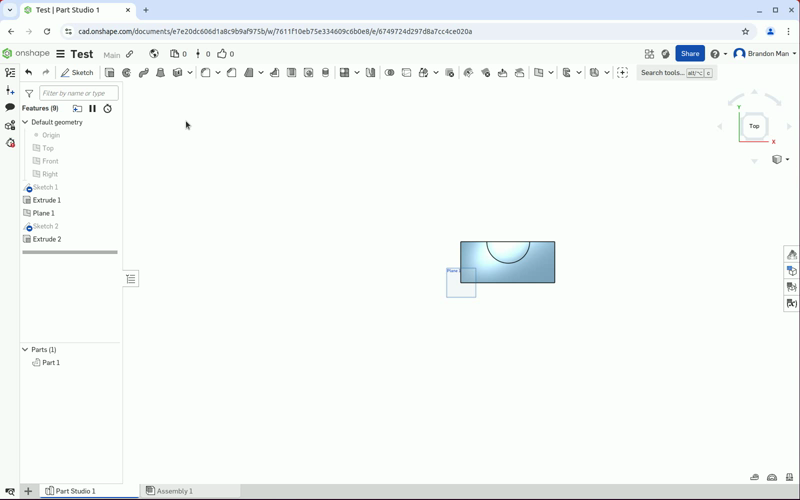
key(shift+h)
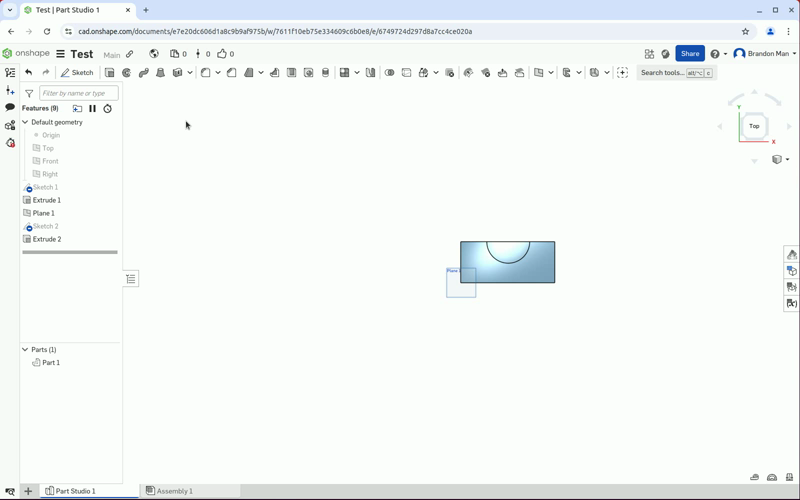
mouse_move(73, 189)
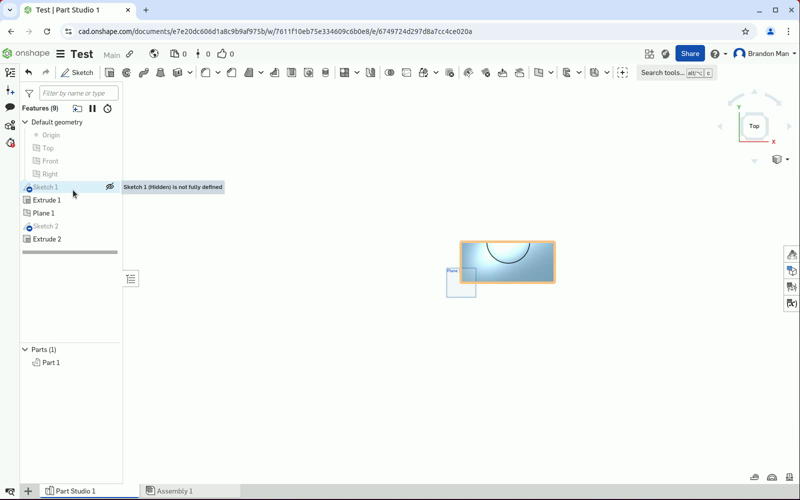
click(73, 189)
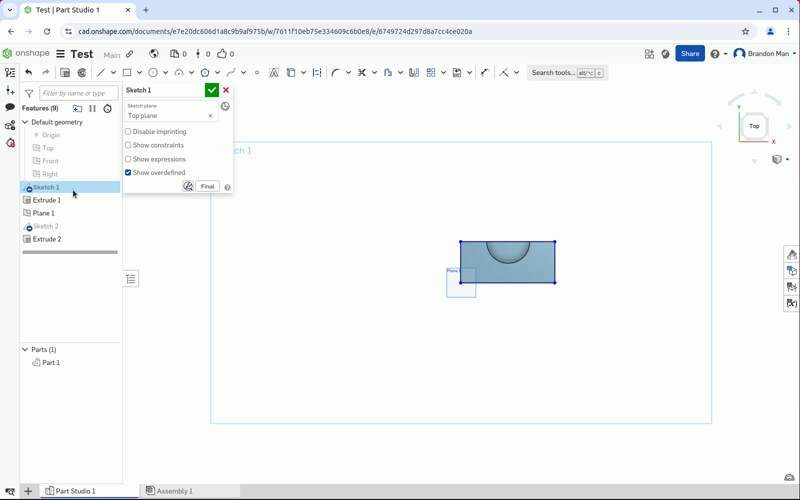
mouse_move(229, 92)
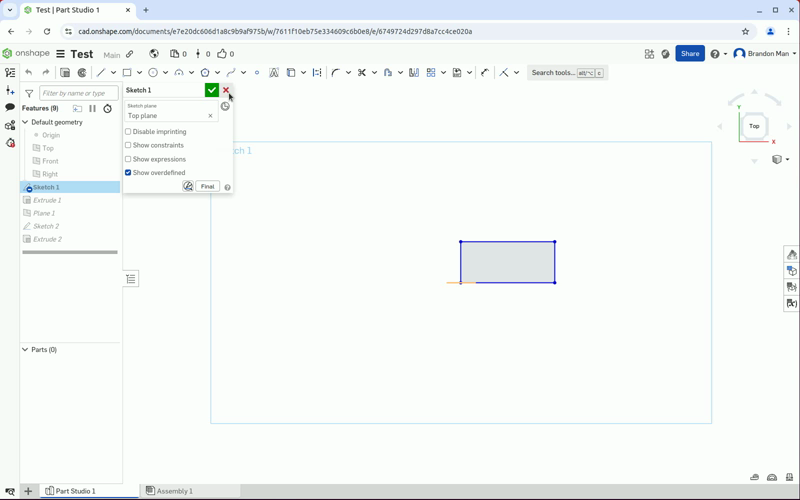
click(229, 92)
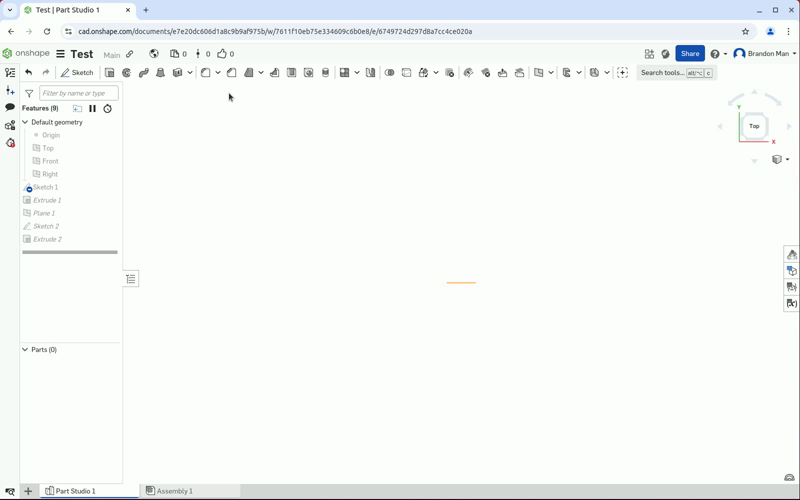
mouse_move(541, 75)
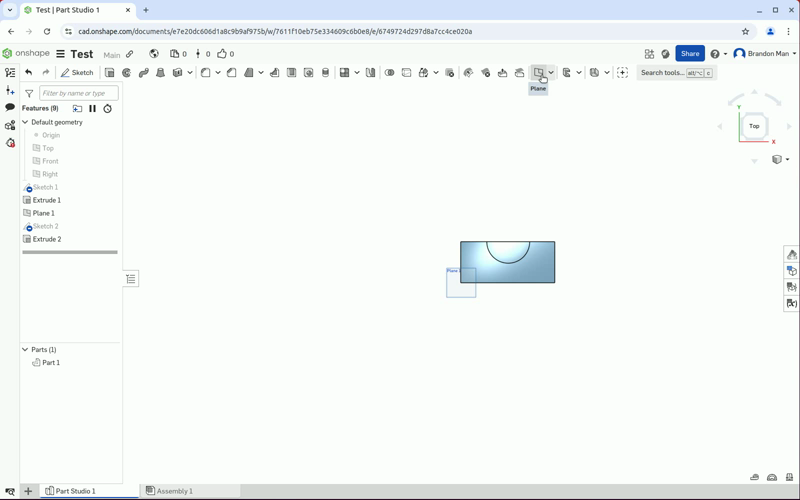
click(541, 75)
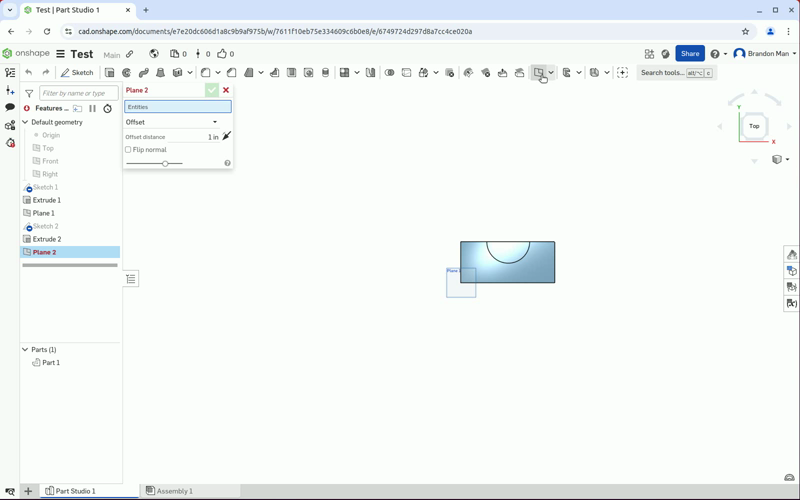
mouse_move(73, 150)
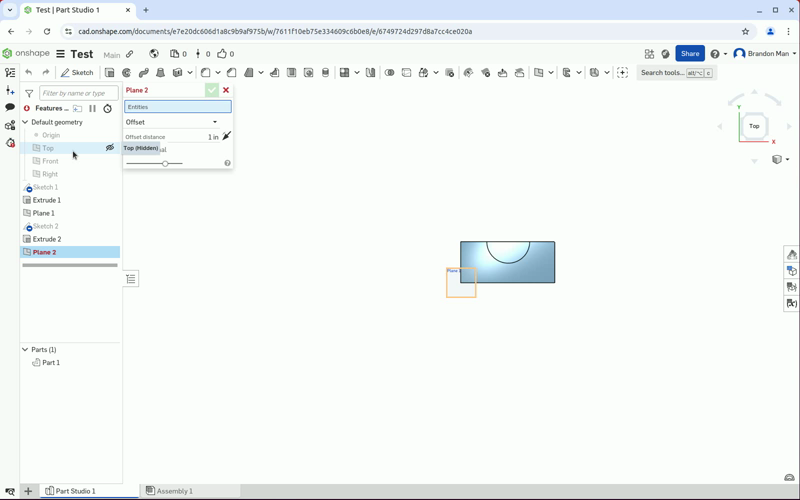
click(73, 150)
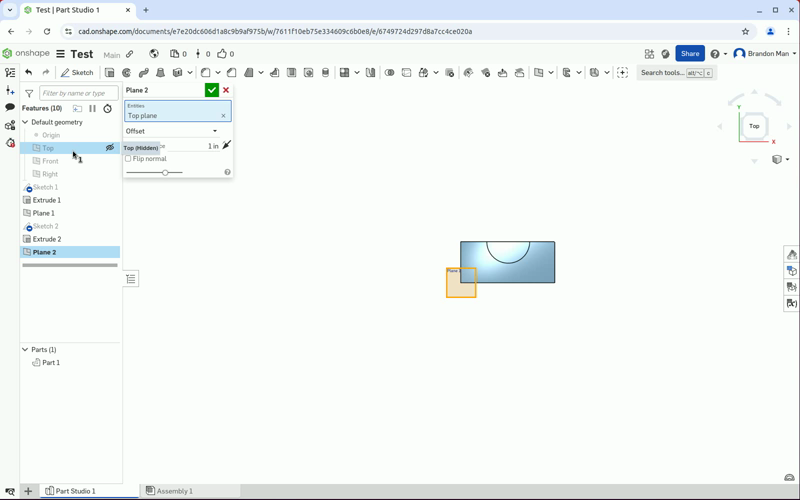
key(tab, 2)
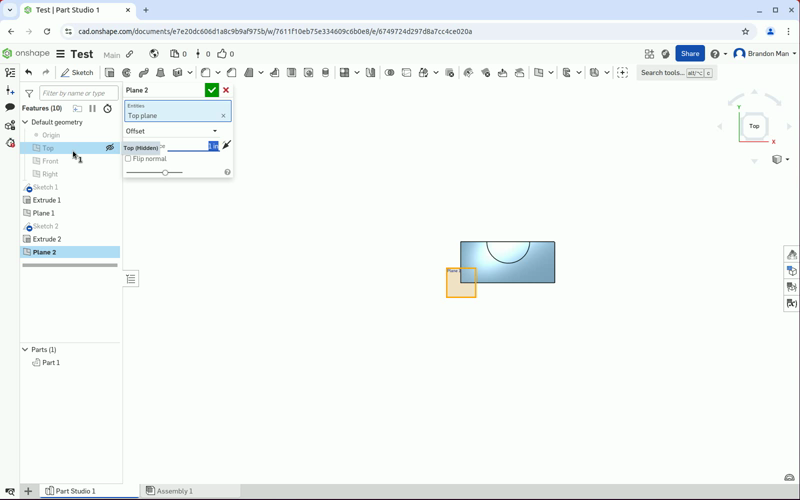
text(21.198)
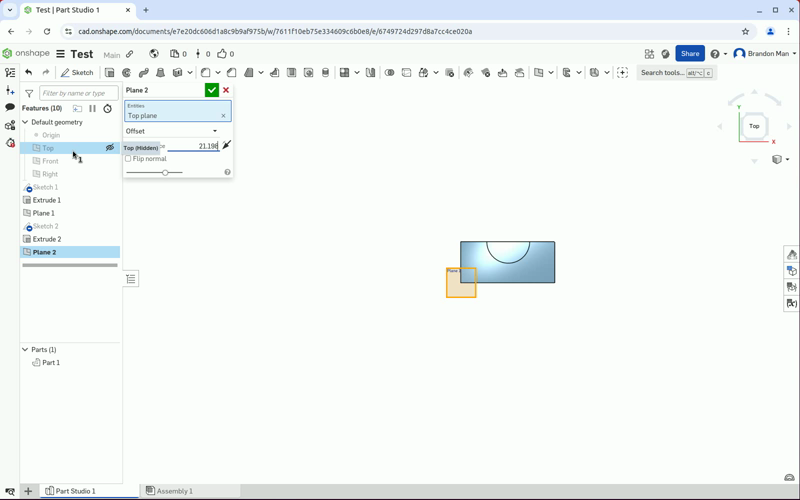
key(enter, 2)
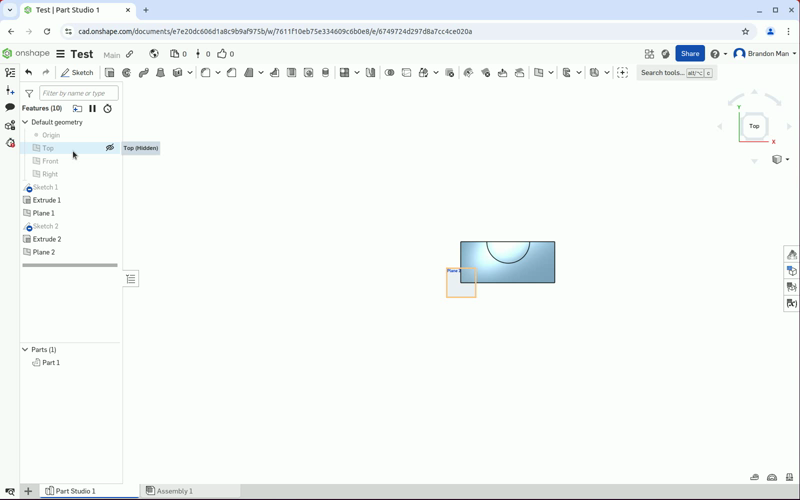
key(shift+s)
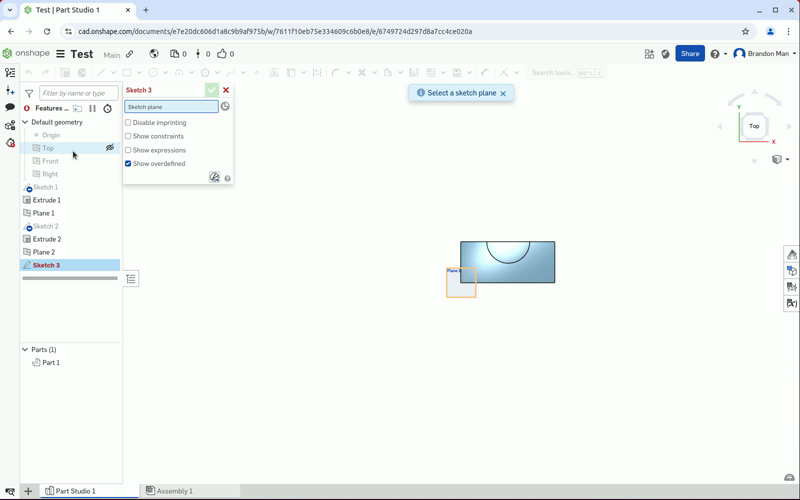
mouse_move(73, 254)
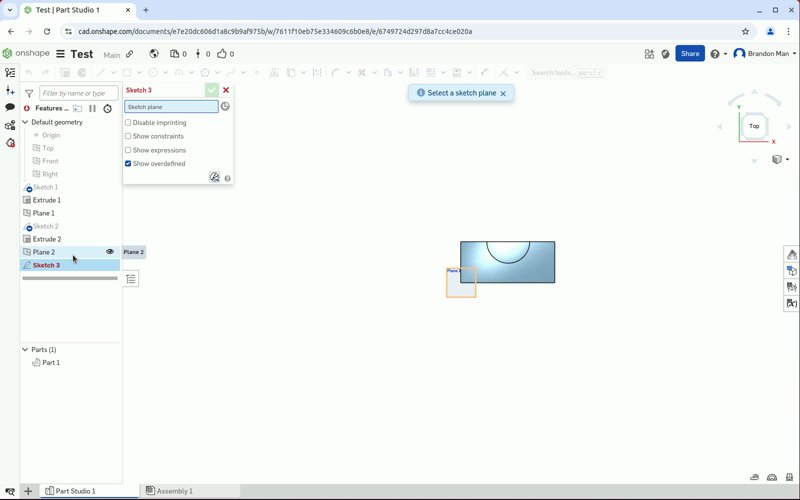
click(73, 254)
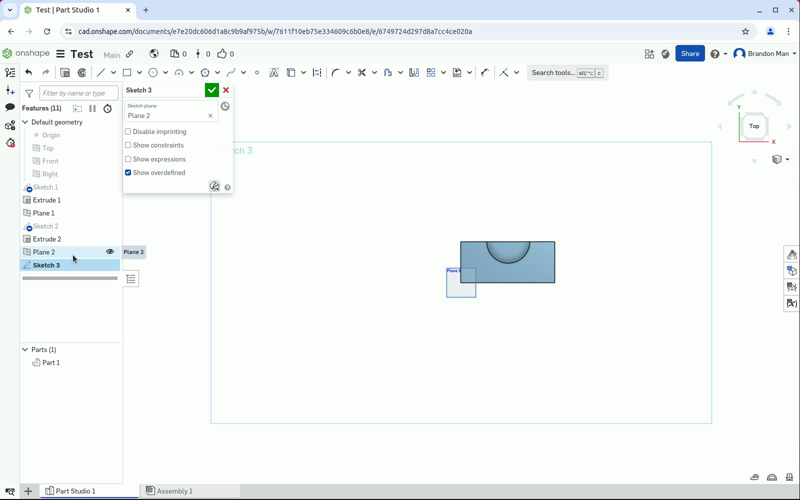
mouse_move(73, 352)
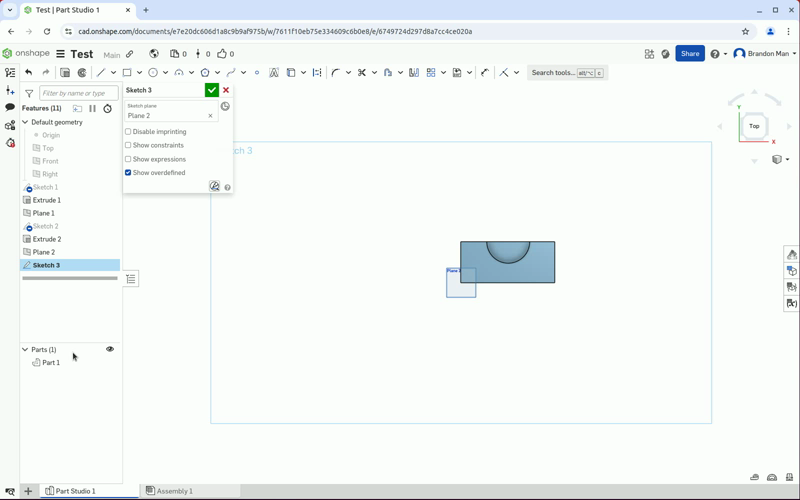
key(y)
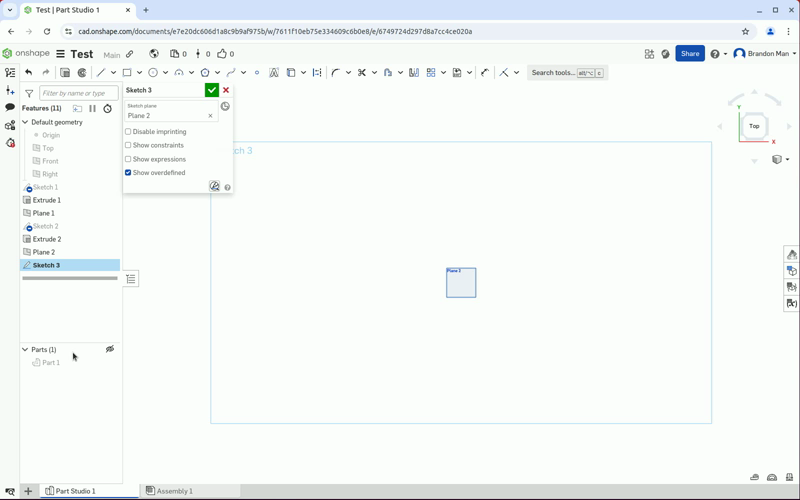
key(a)
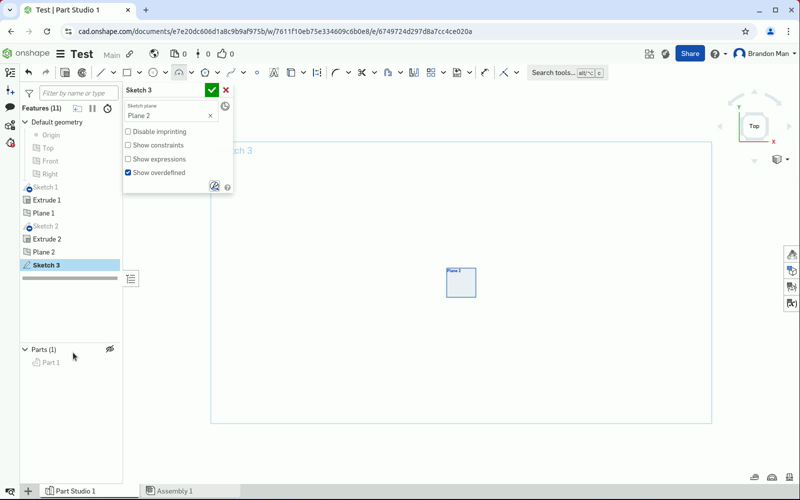
key_down(shift)
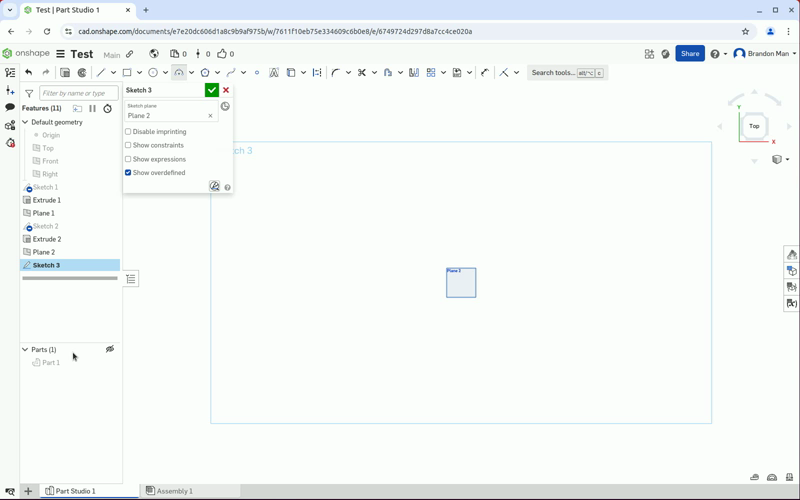
mouse_move(491, 241)
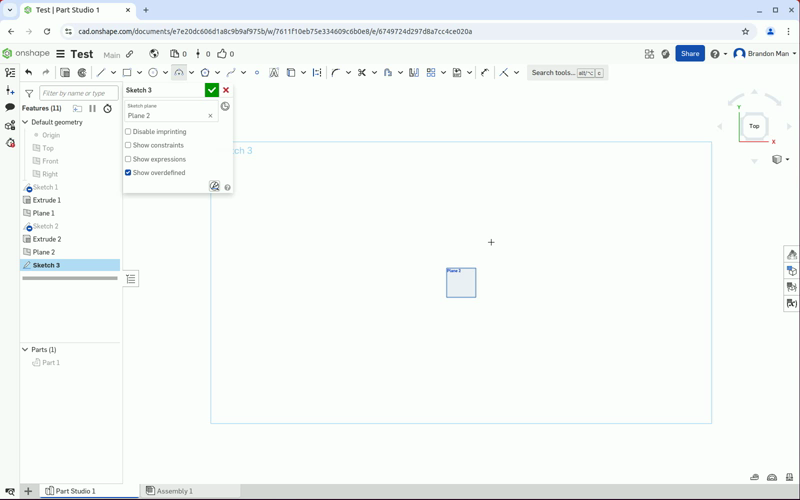
click(491, 241)
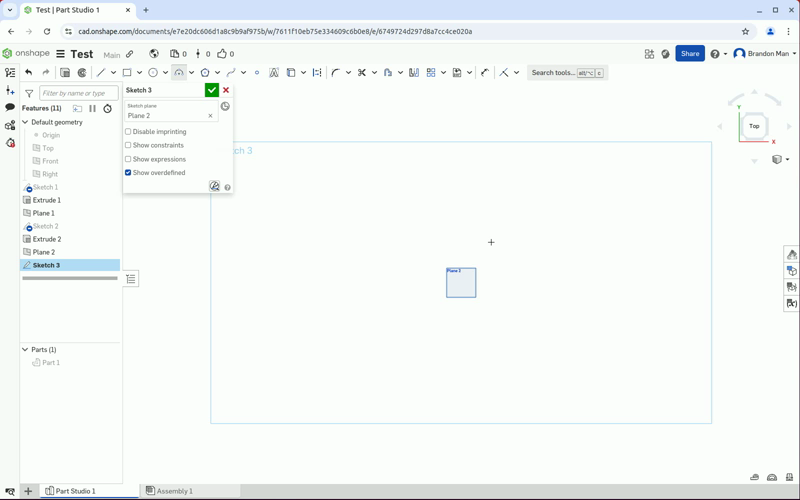
key_up(shift)
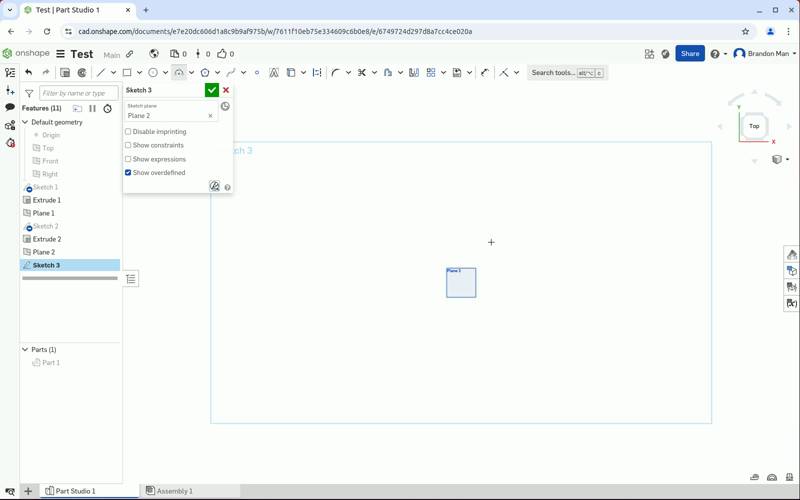
key_down(shift)
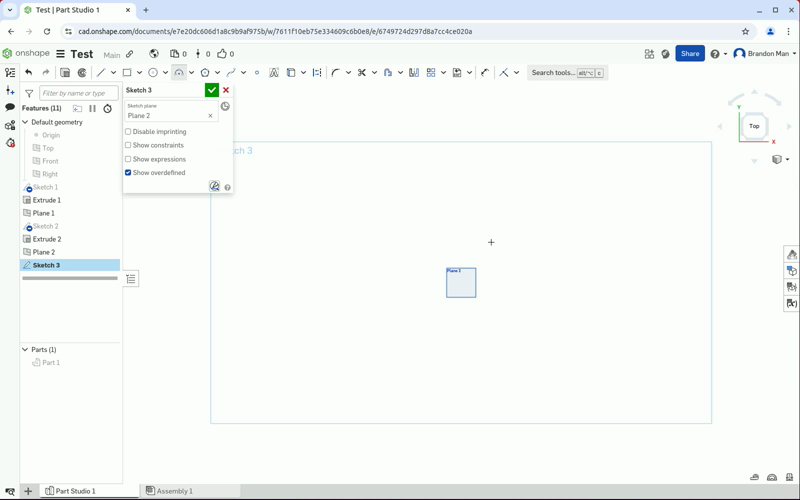
mouse_move(525, 241)
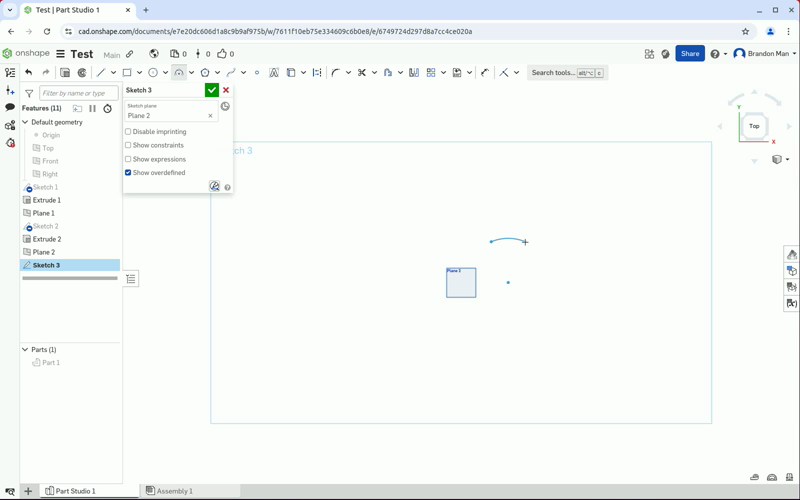
click(525, 241)
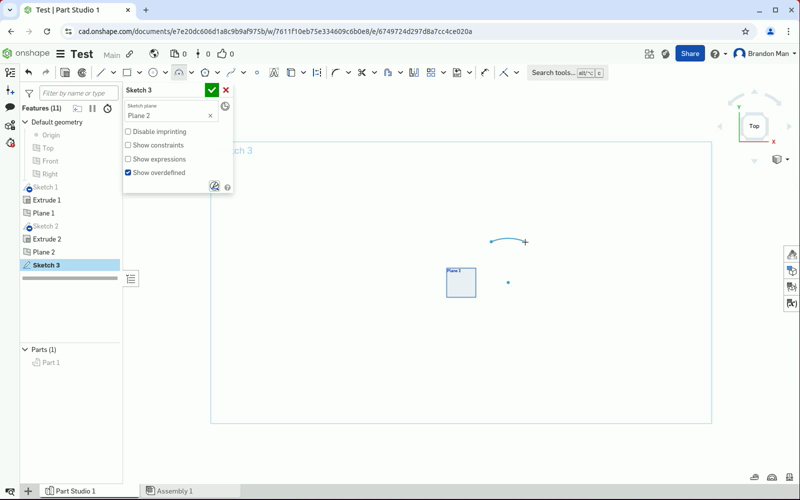
mouse_move(508, 258)
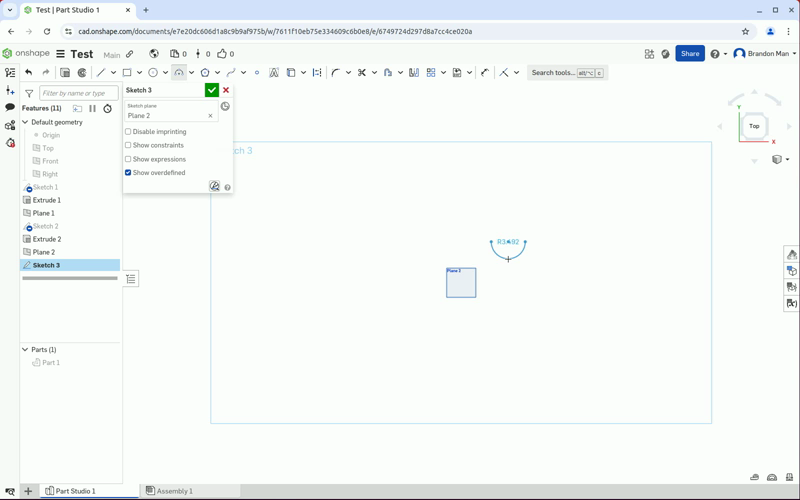
click(508, 258)
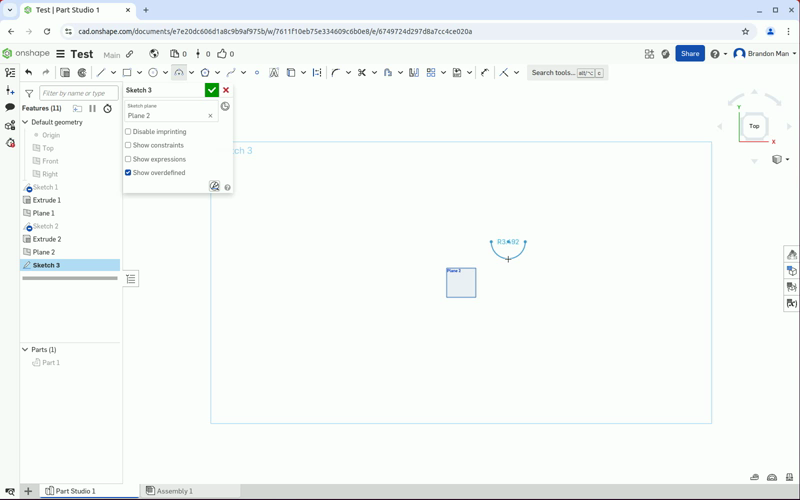
key_up(shift)
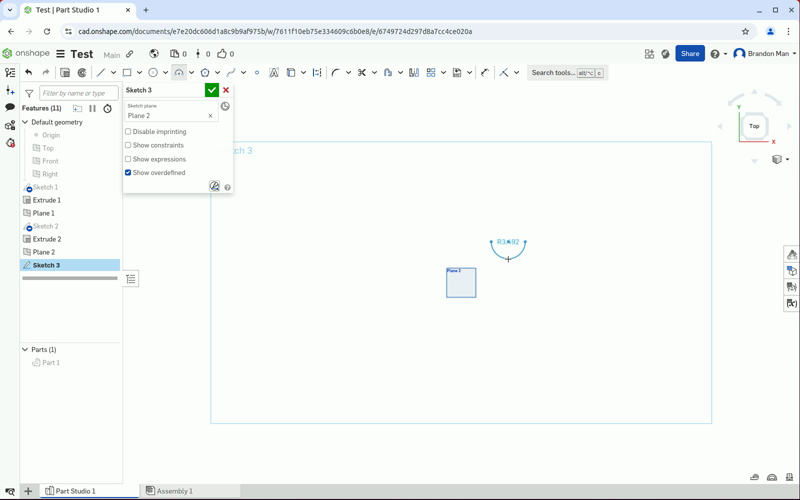
key(esc)
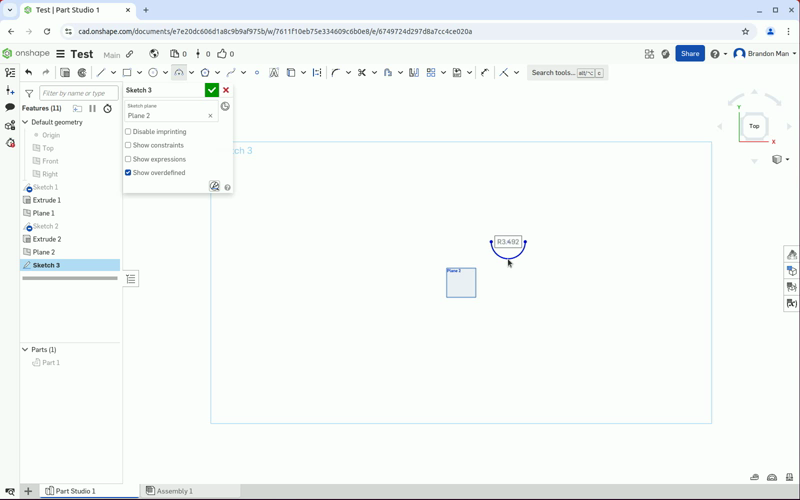
key(l)
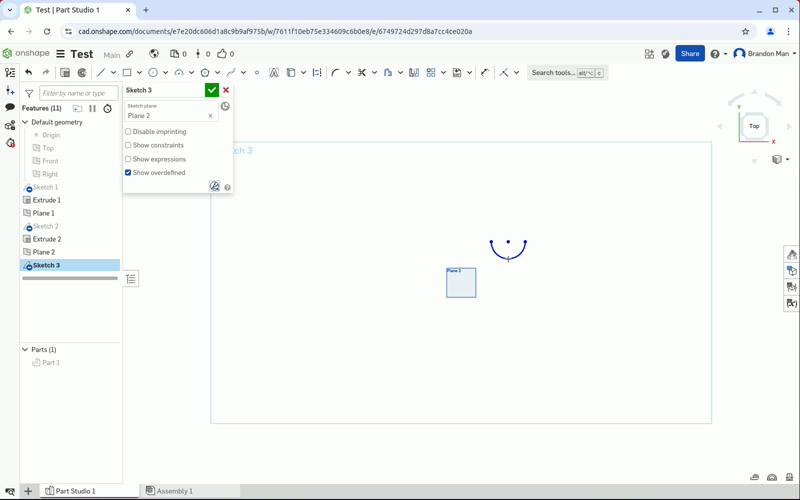
mouse_move(525, 241)
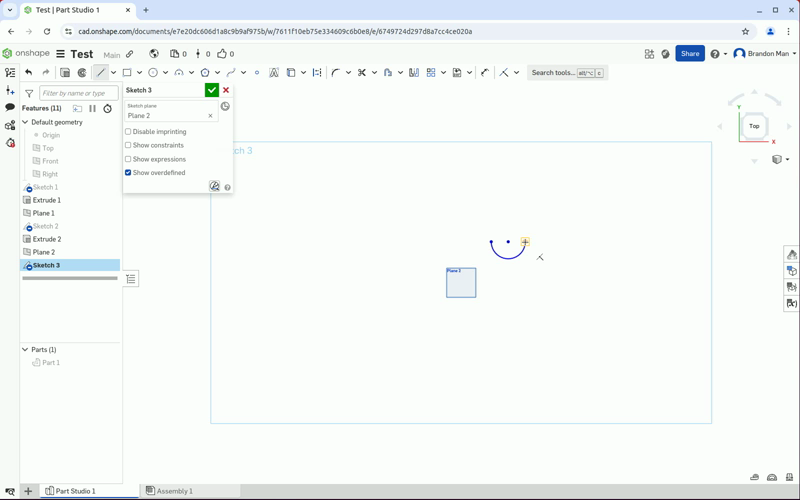
click(525, 241)
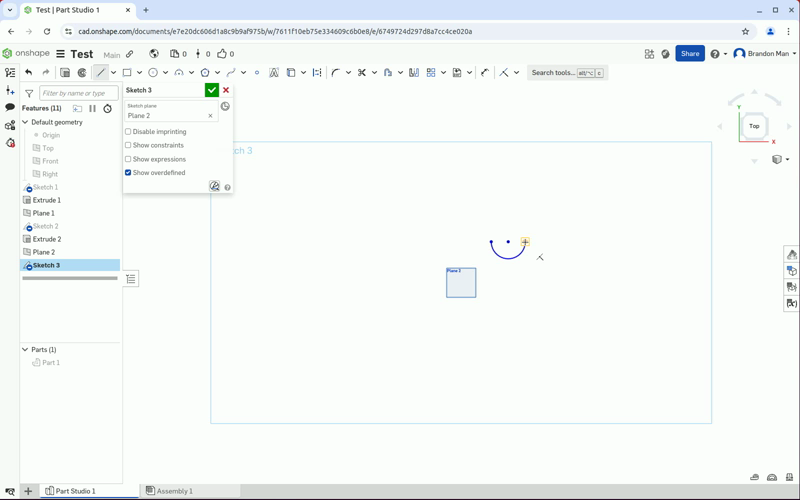
mouse_move(555, 241)
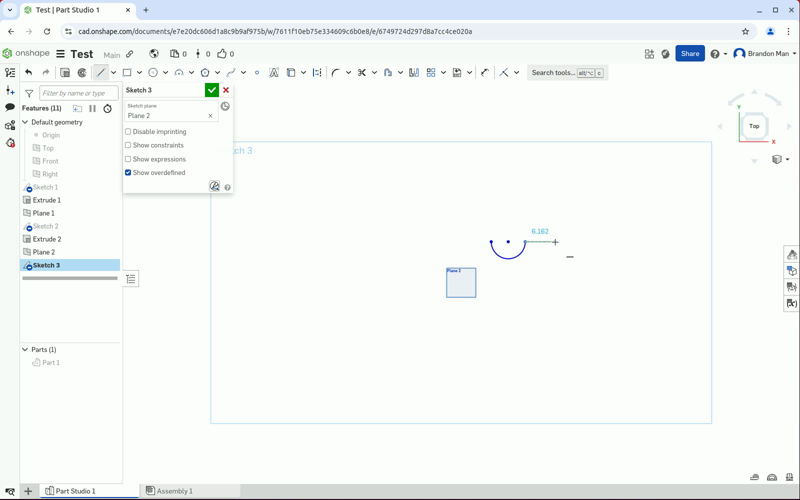
key_down(shift)
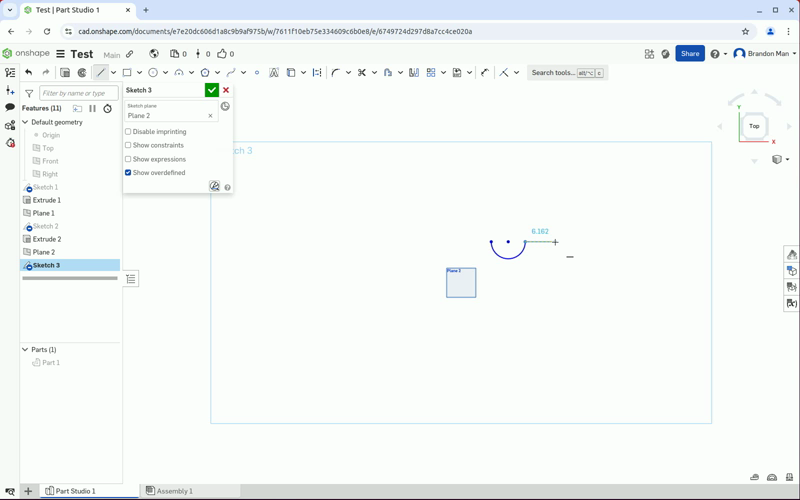
mouse_move(491, 241)
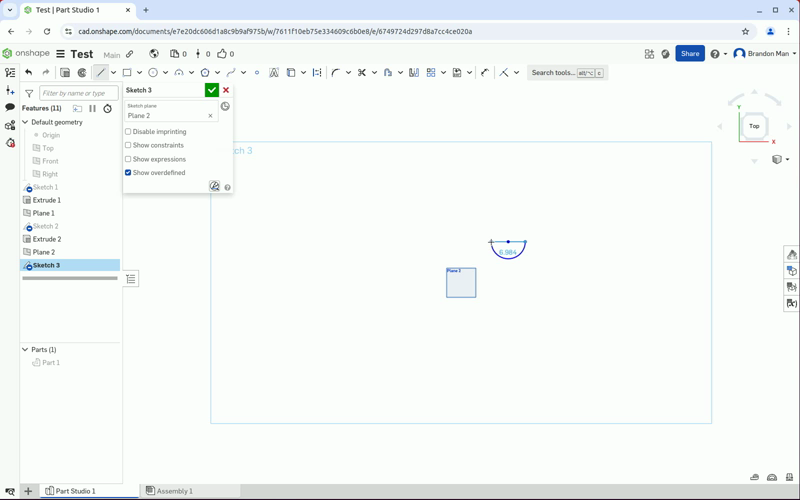
key_up(shift)
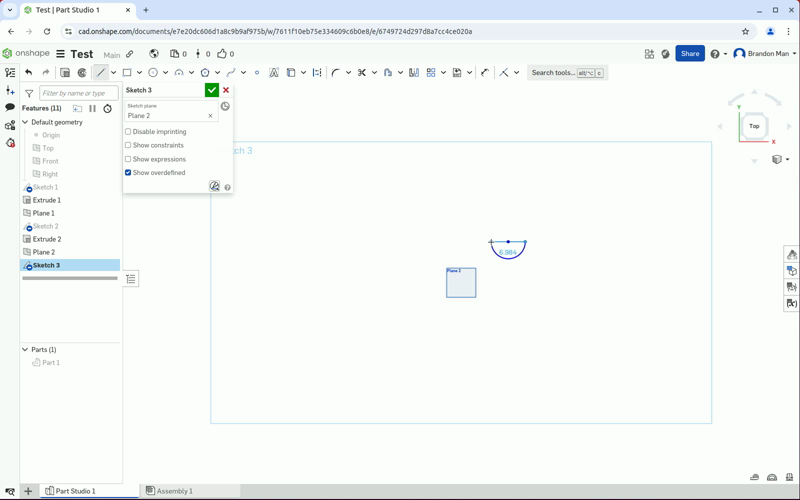
click(491, 241)
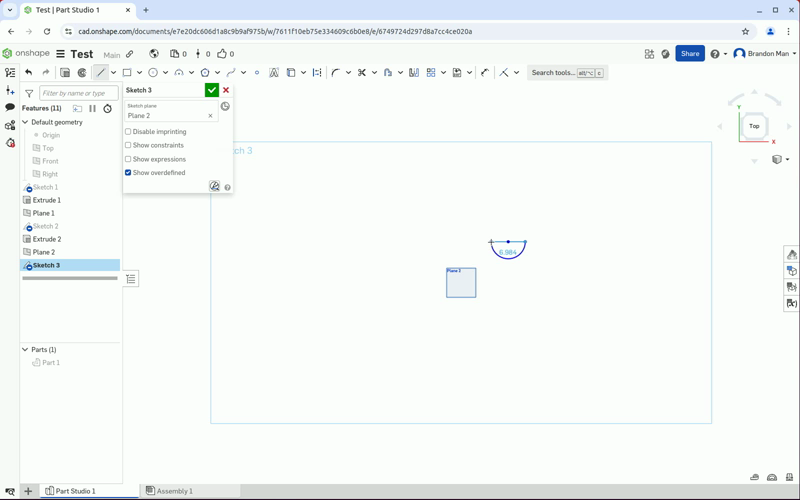
key(esc)
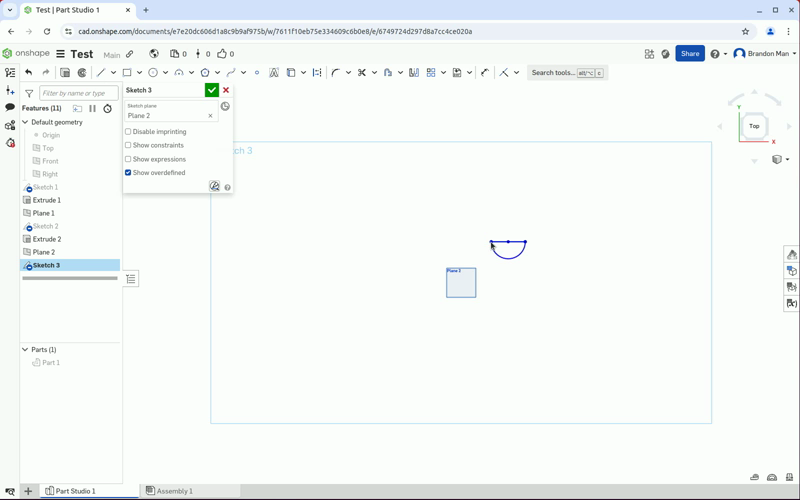
mouse_move(524, 244)
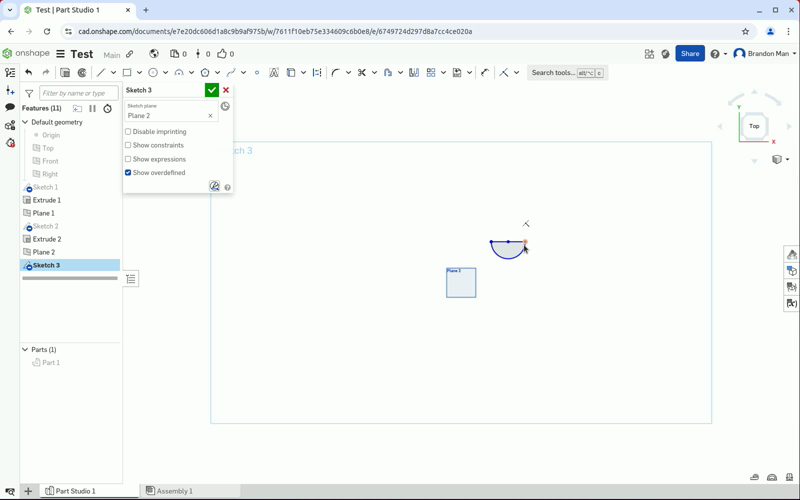
scroll(6)
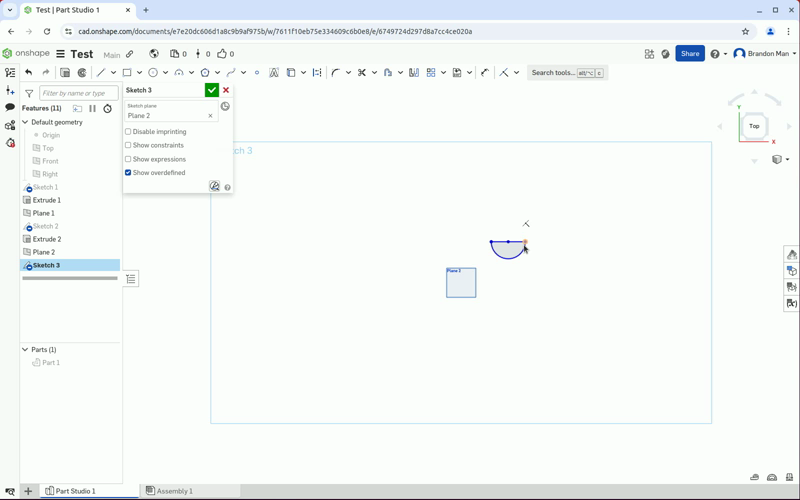
scroll(6)
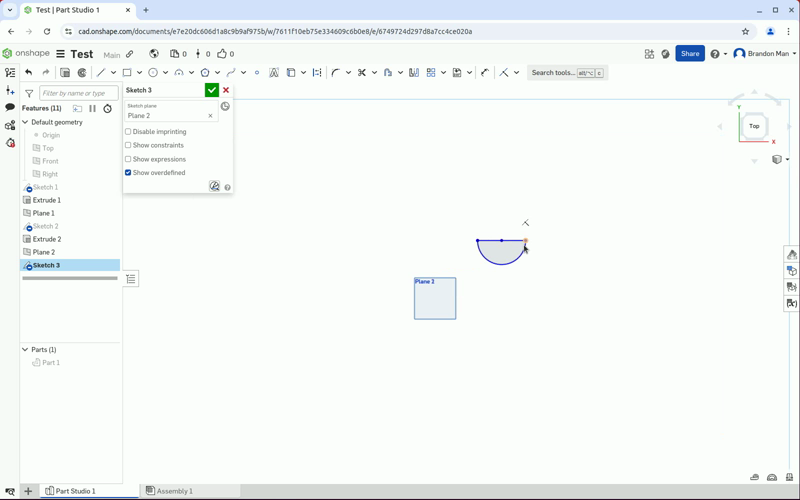
scroll(6)
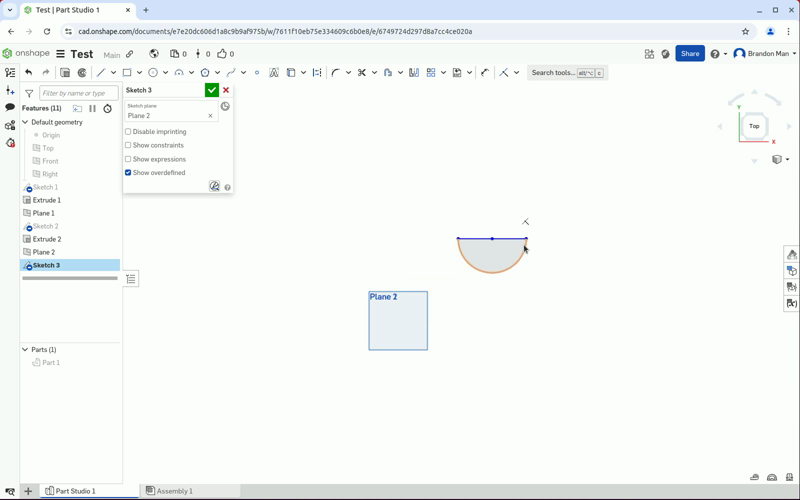
scroll(6)
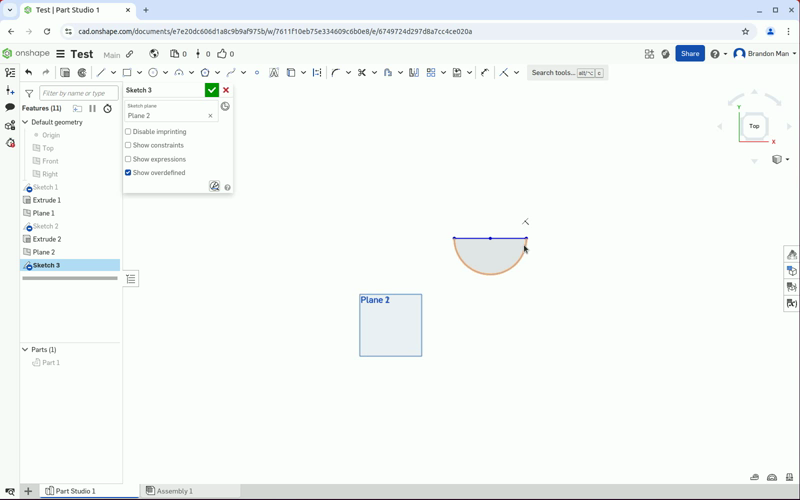
scroll(6)
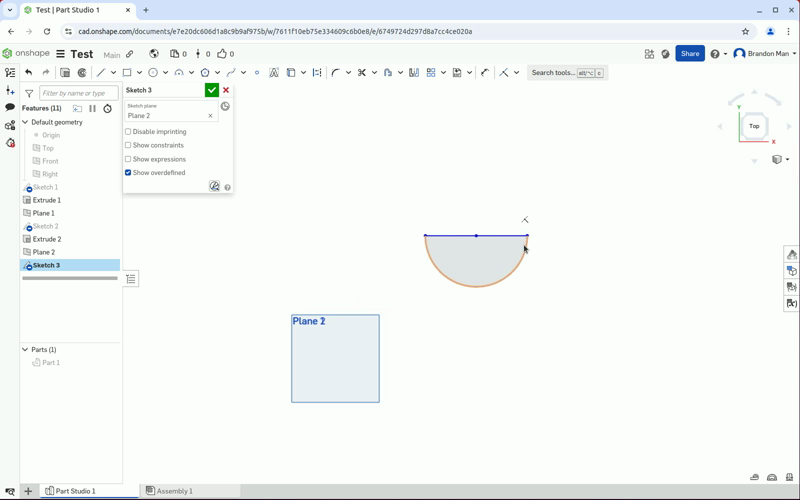
scroll(6)
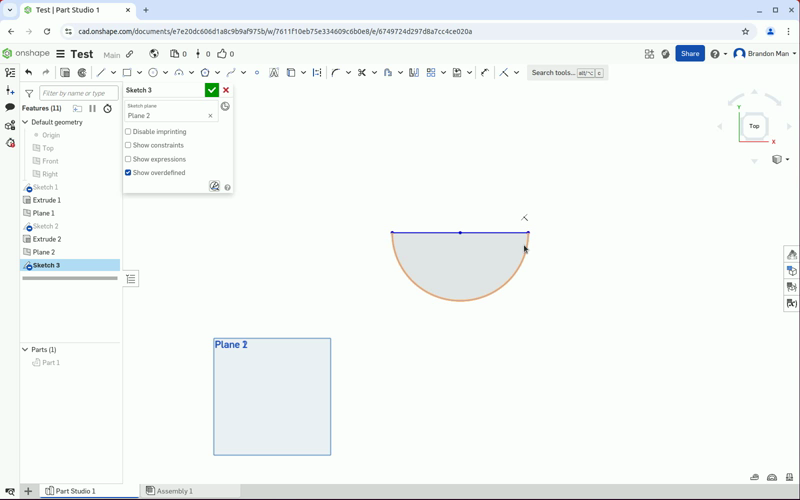
scroll(6)
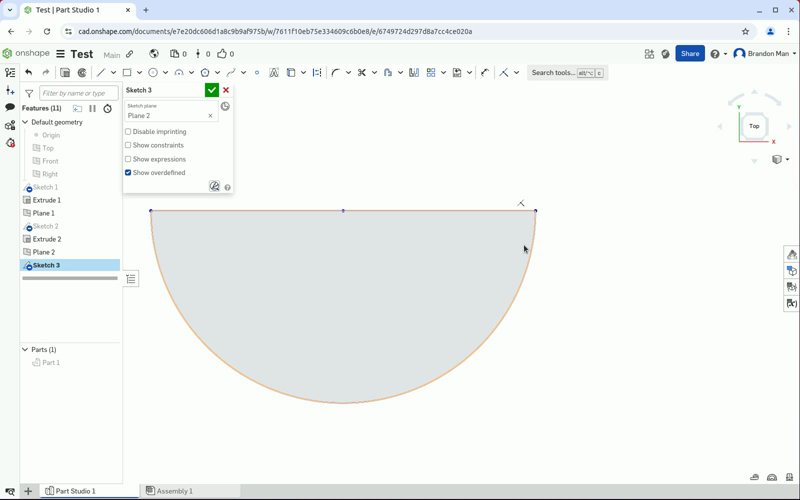
click(524, 244)
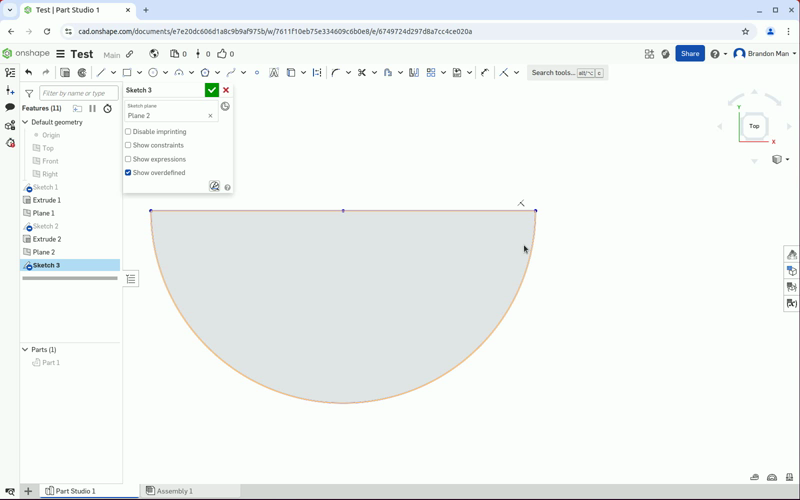
scroll(-6)
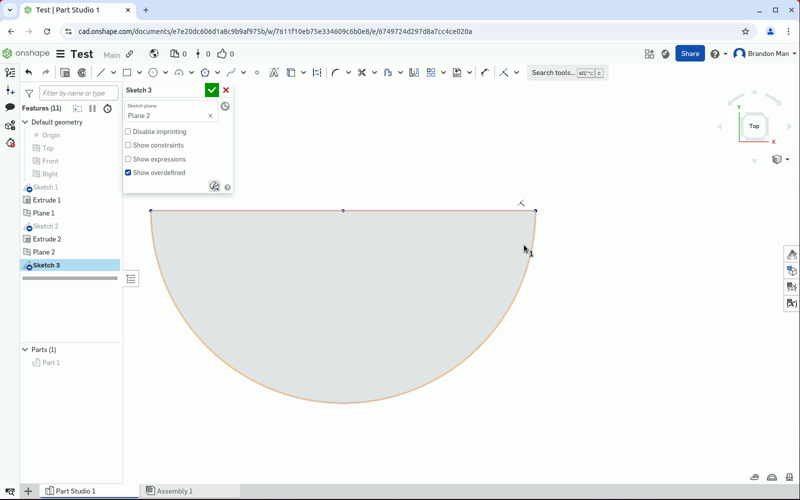
scroll(-6)
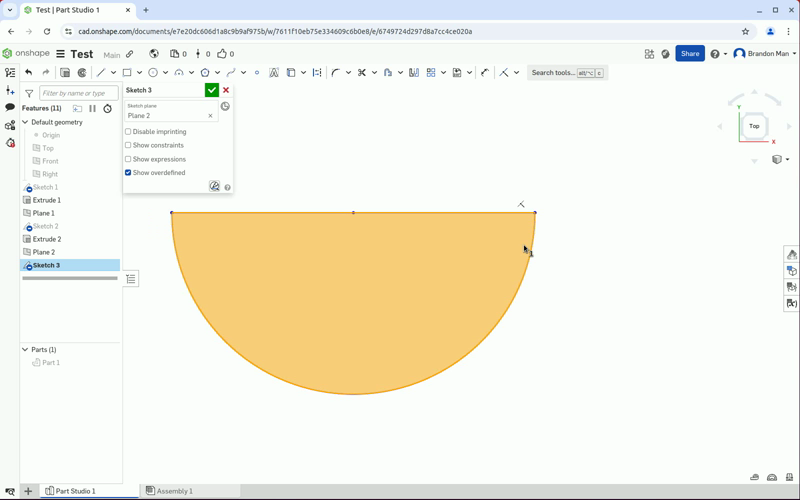
scroll(-6)
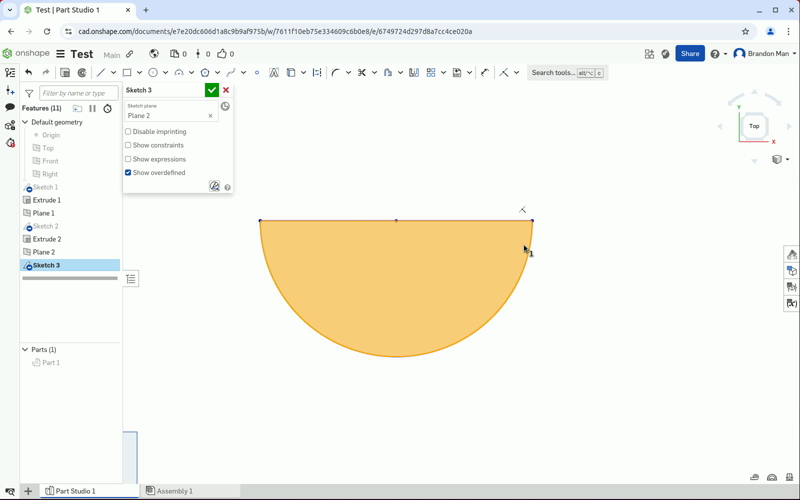
scroll(-6)
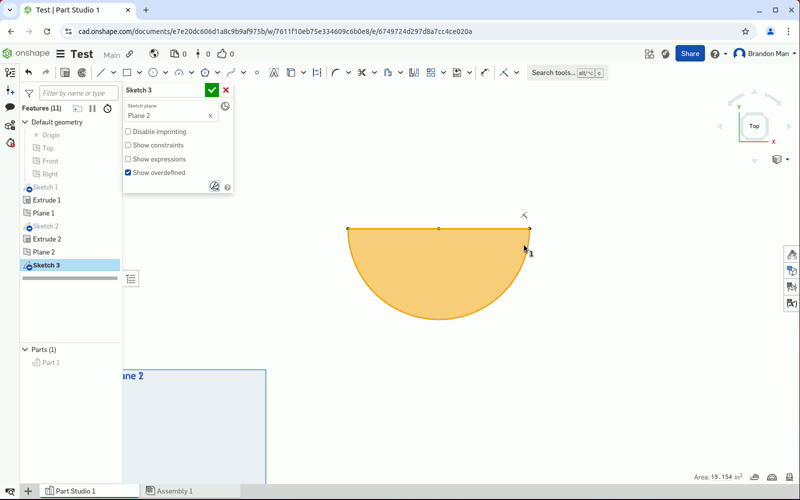
scroll(-6)
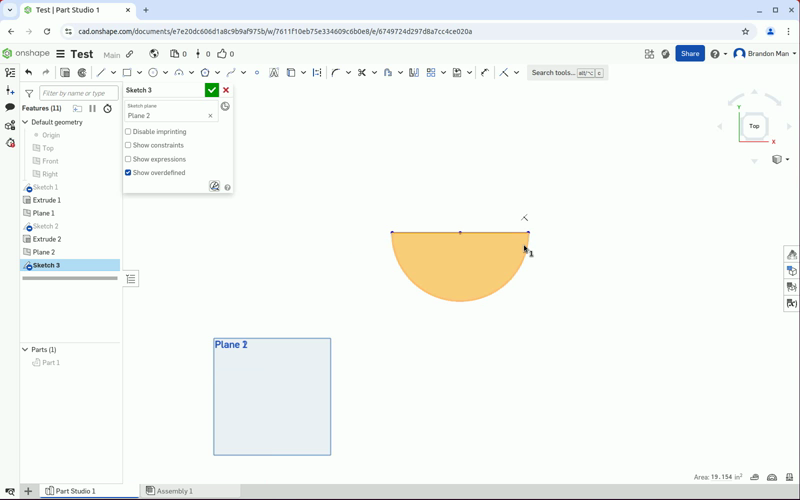
scroll(-6)
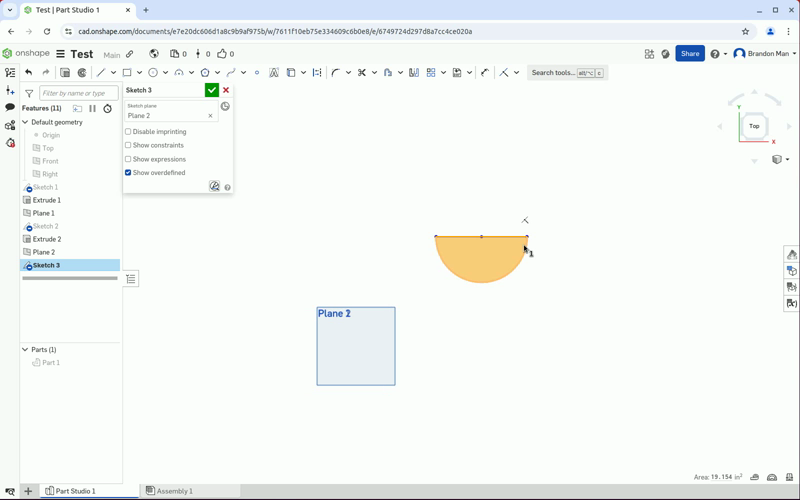
scroll(-6)
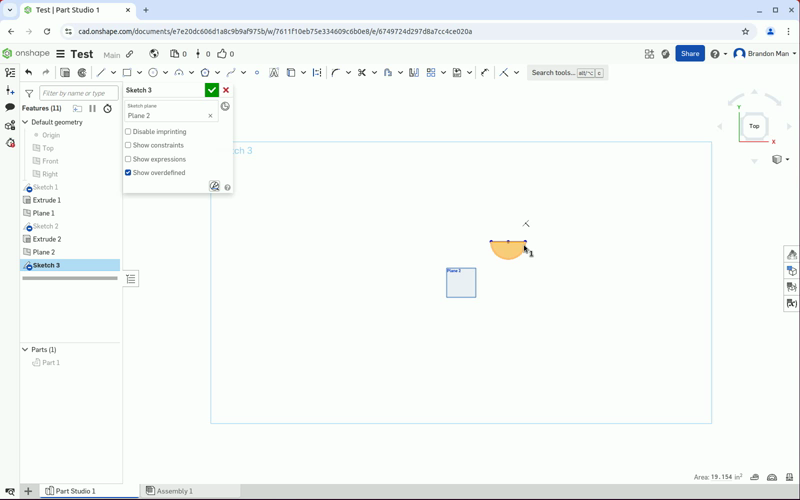
mouse_move(73, 352)
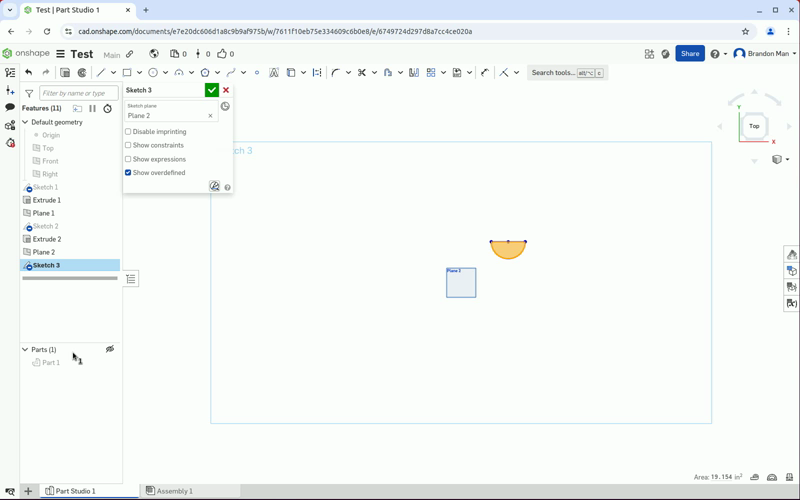
key(shift+y)
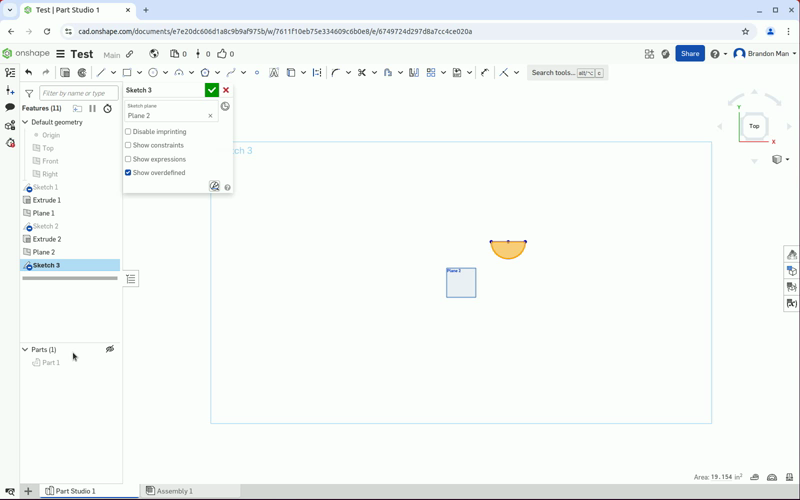
key(shift+e)
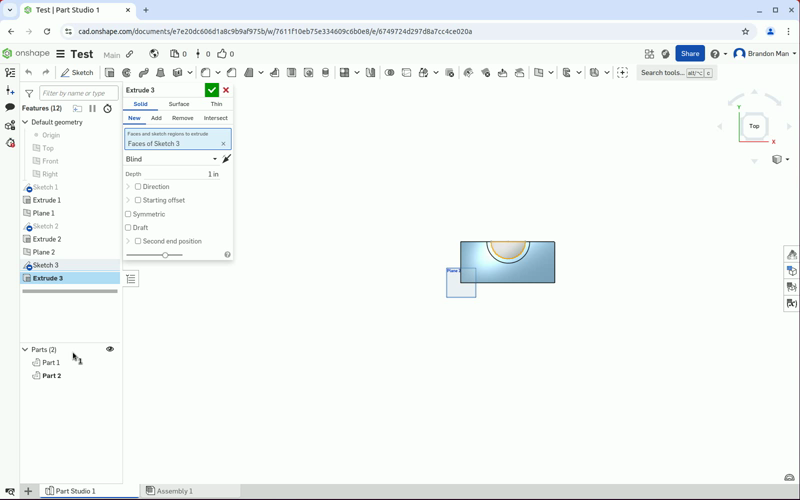
mouse_move(143, 106)
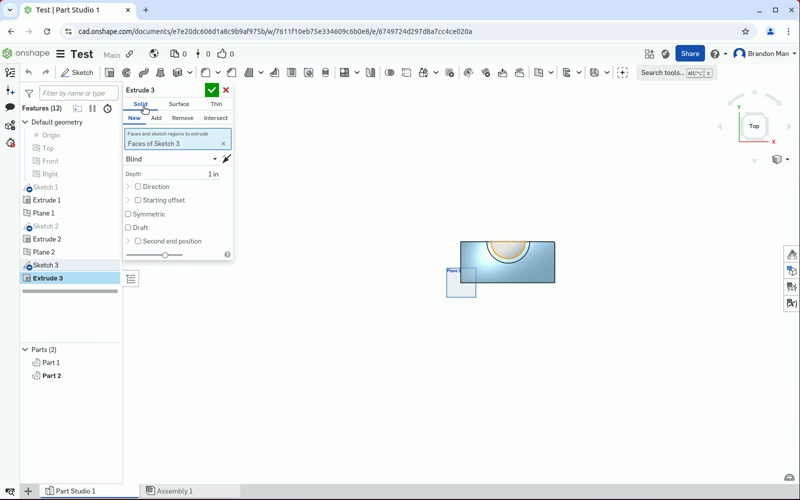
click(143, 106)
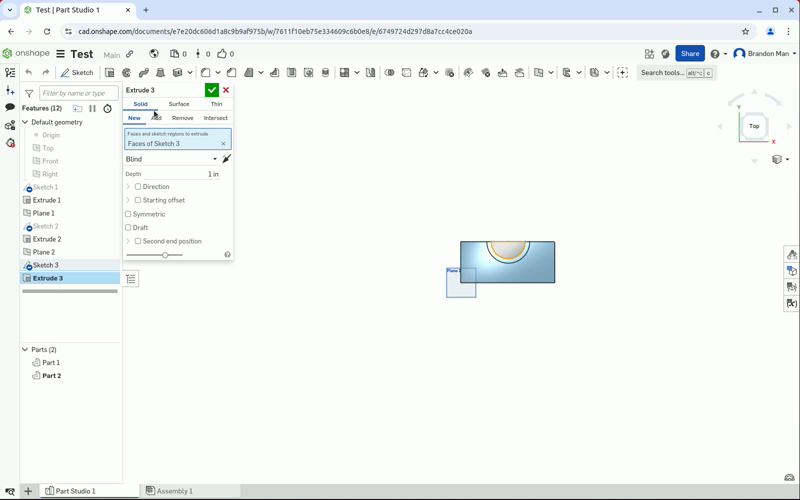
mouse_move(186, 120)
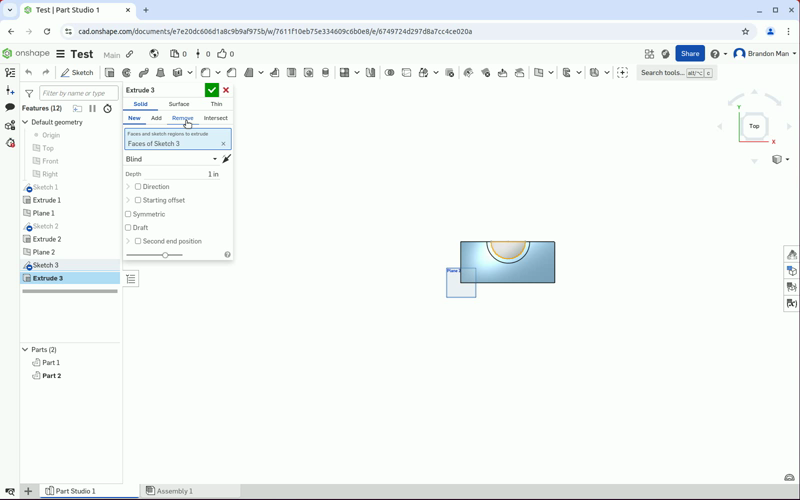
click(186, 120)
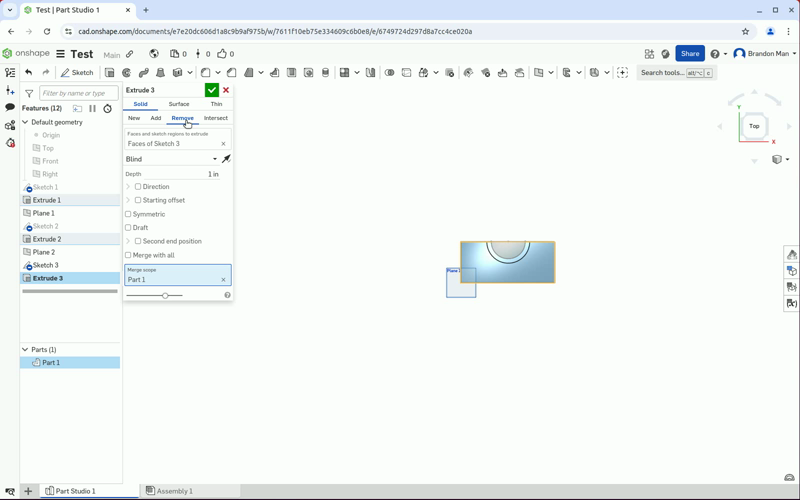
key(tab, 4)
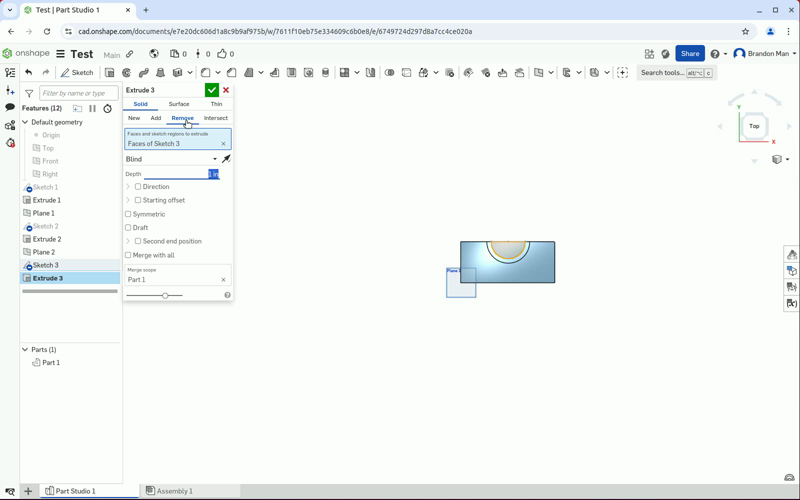
text(3.129)
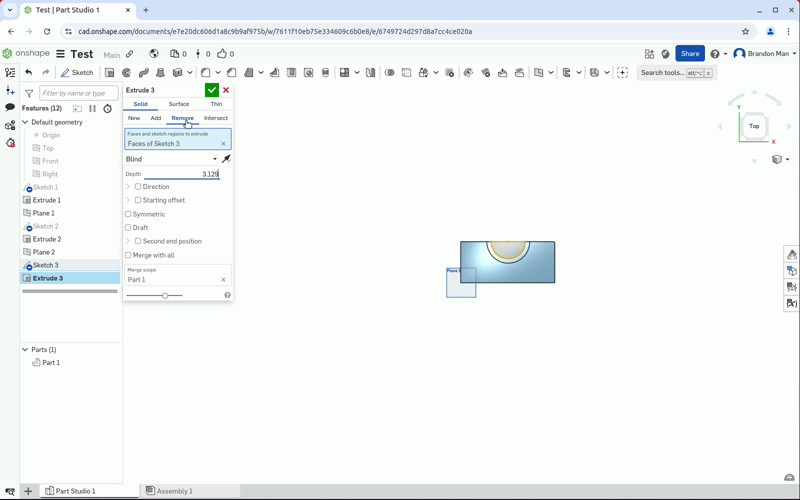
key(tab, 6)
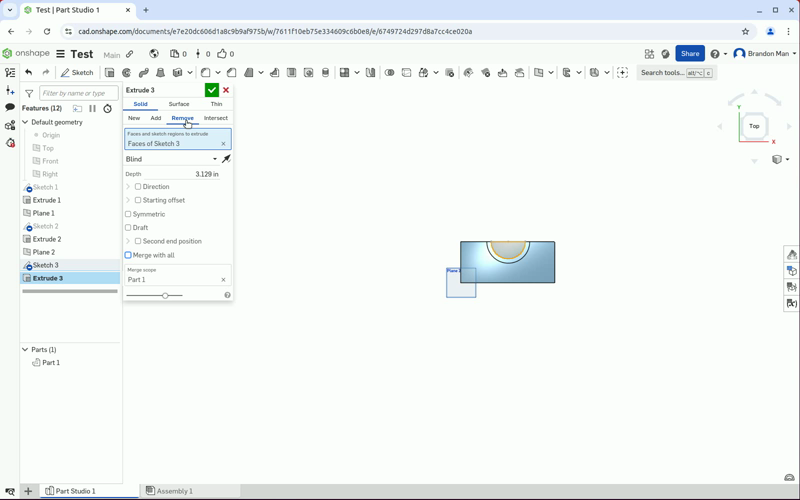
key(space)
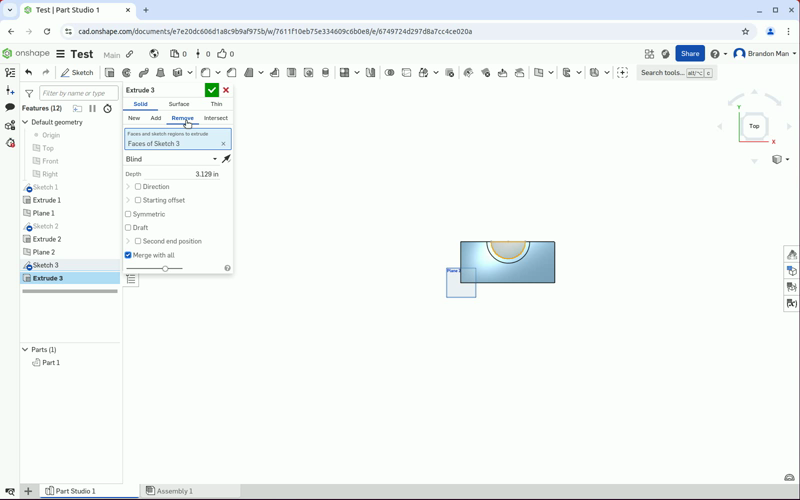
key(enter)
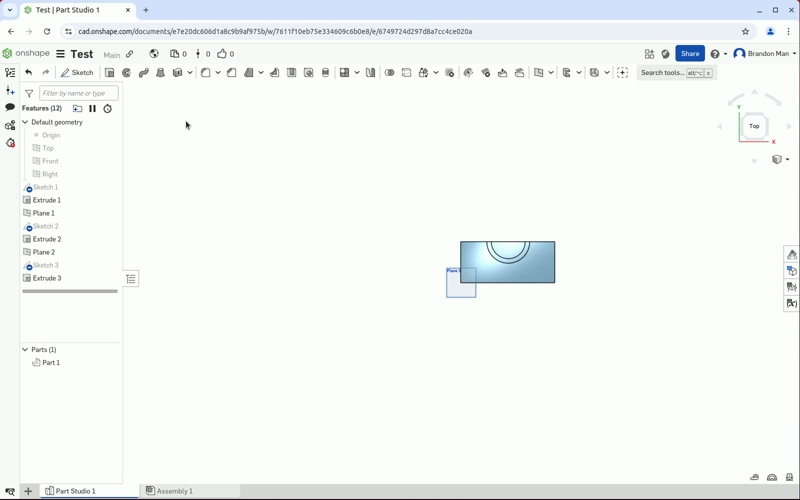
key(shift+h)
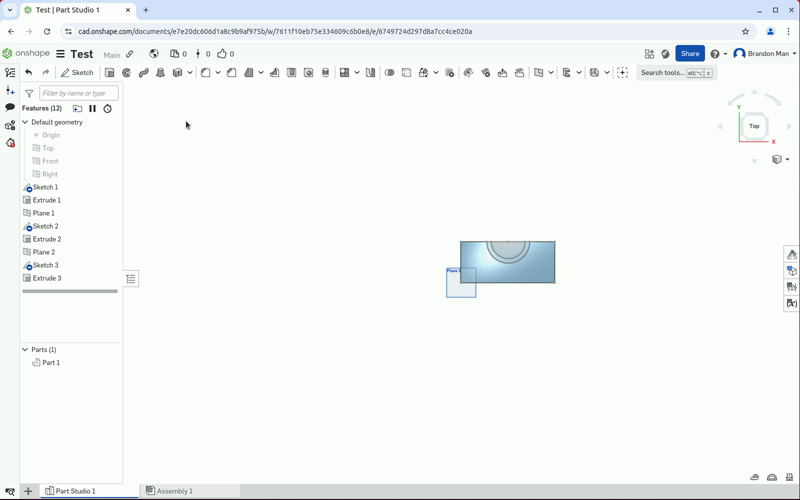
key(shift+h)
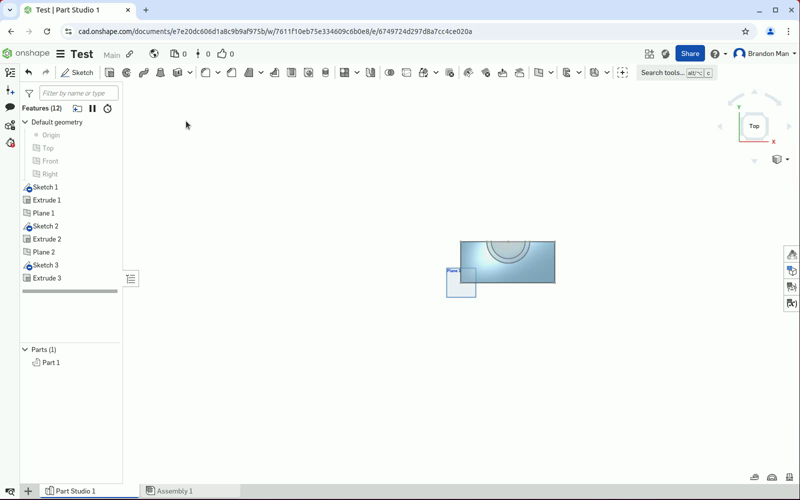
key(shift+7)
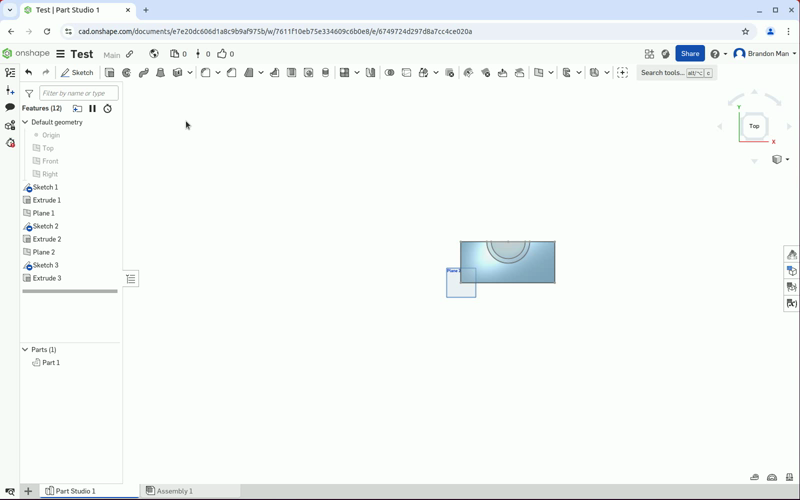
key(up, 3)
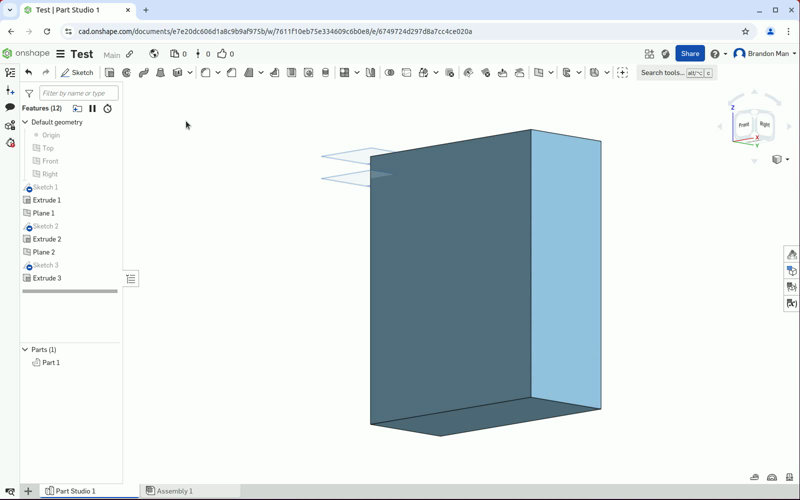
key(left, 3)
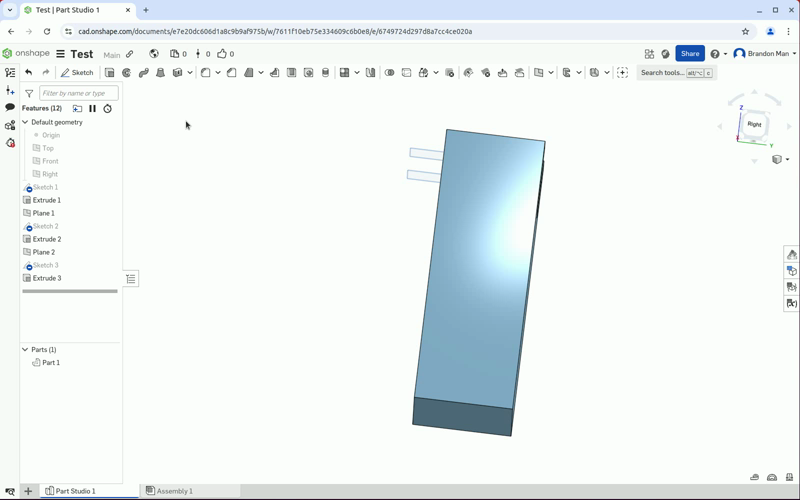
key(right, 3)
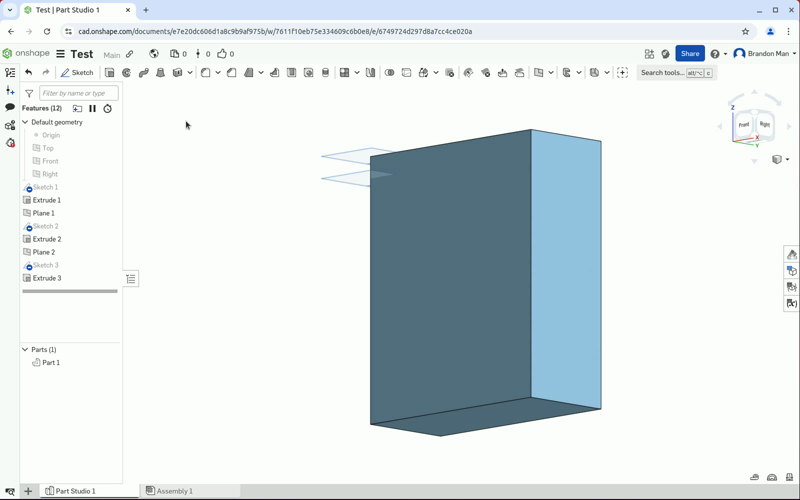
key(down, 3)
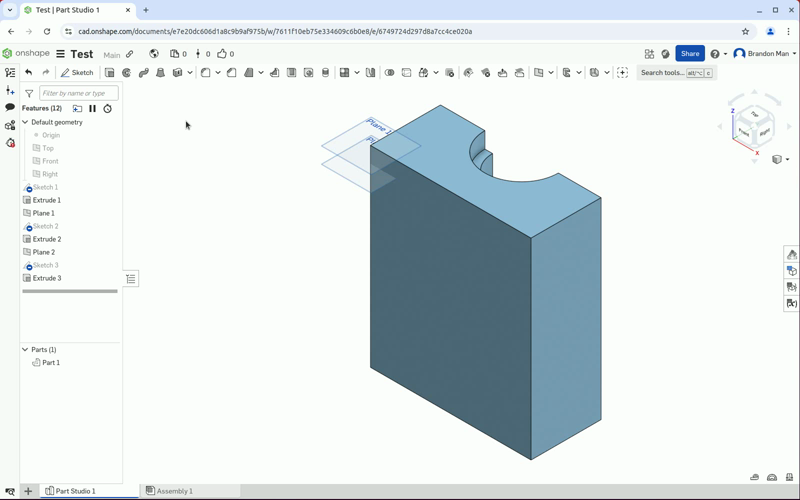
mouse_move(73, 189)
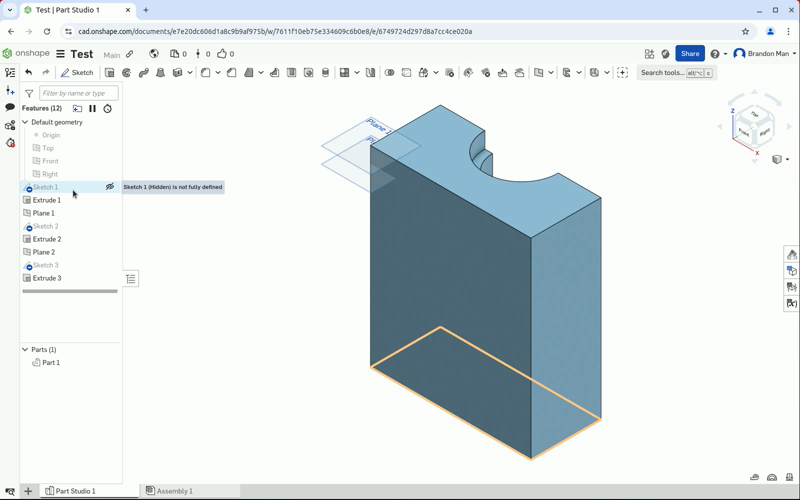
click(73, 189)